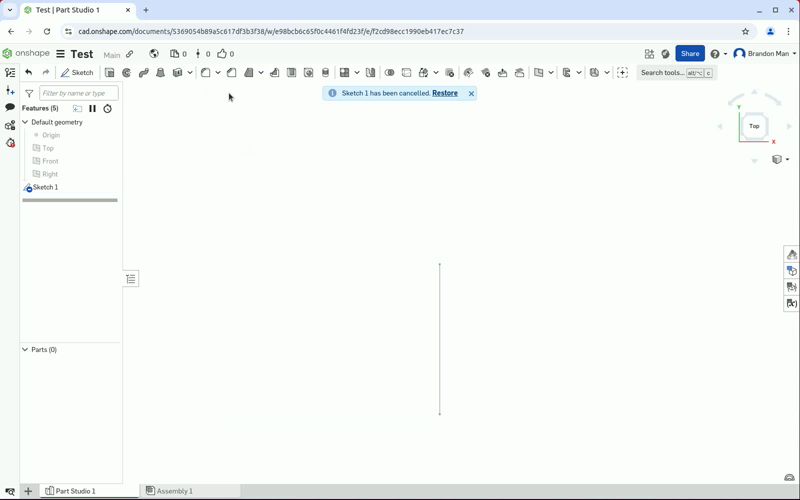
key(shift+h)
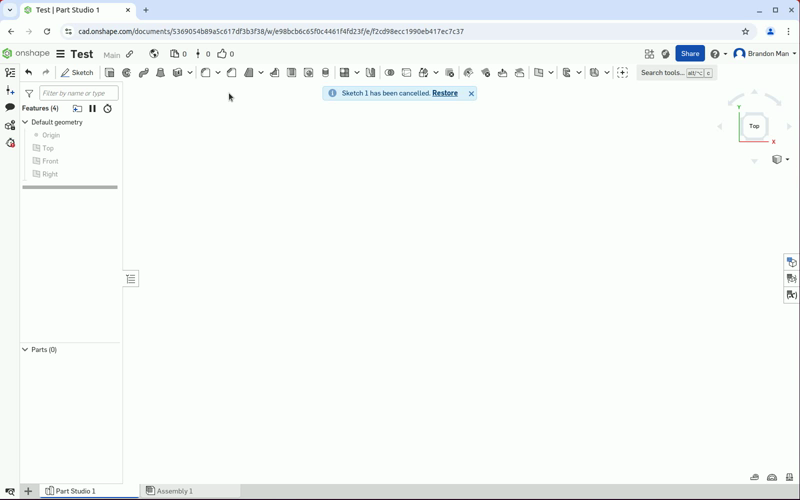
mouse_move(73, 352)
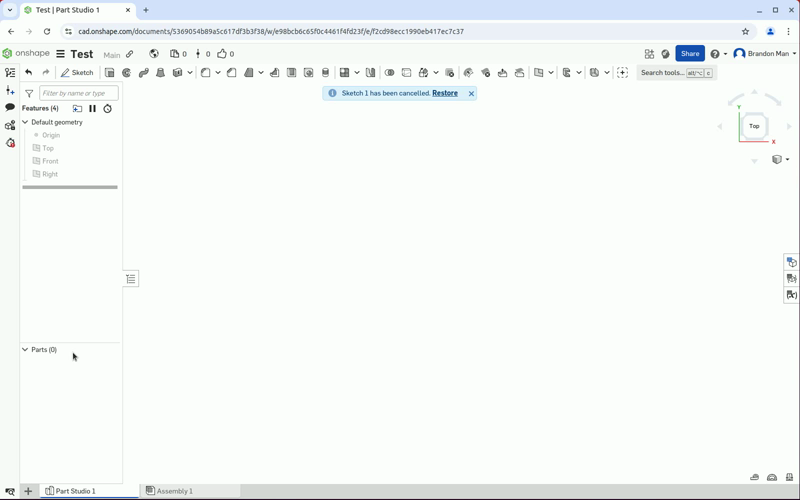
key(y)
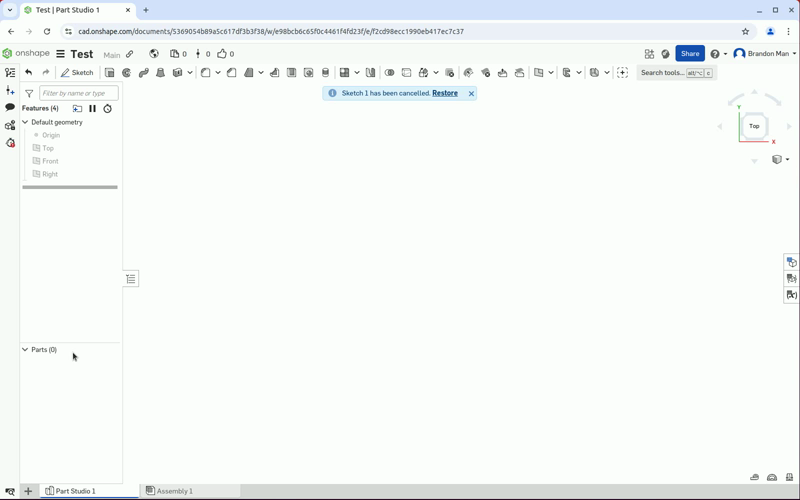
key(shift+p)
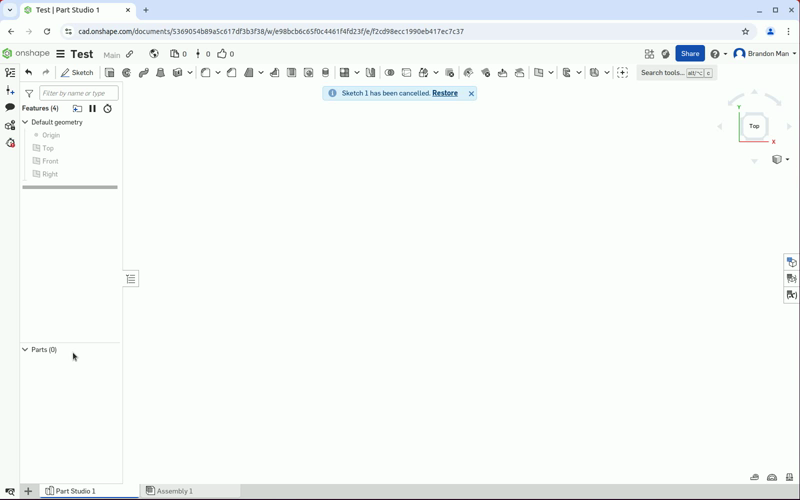
key(space)
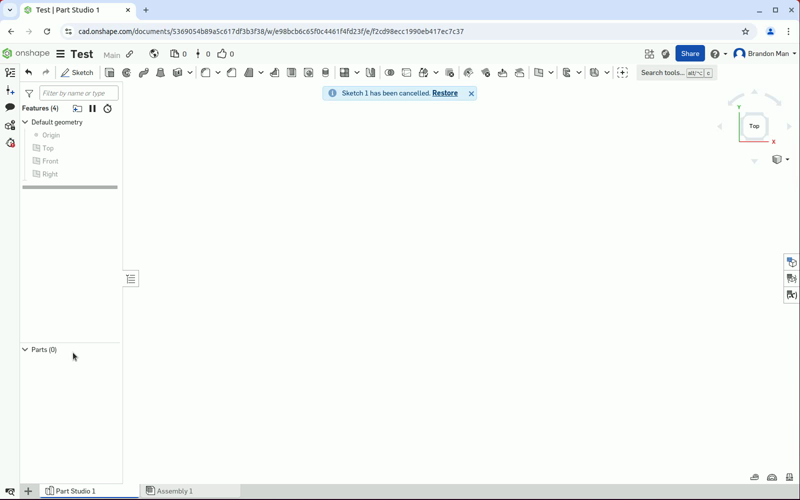
key_down(shift)
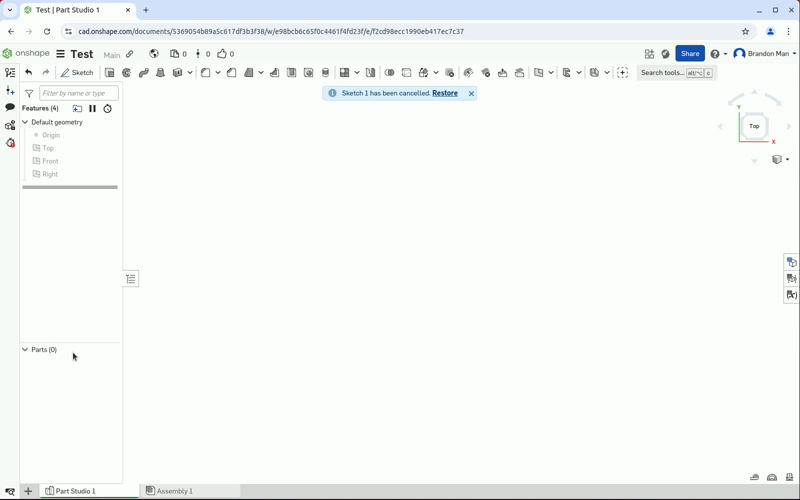
key(up)
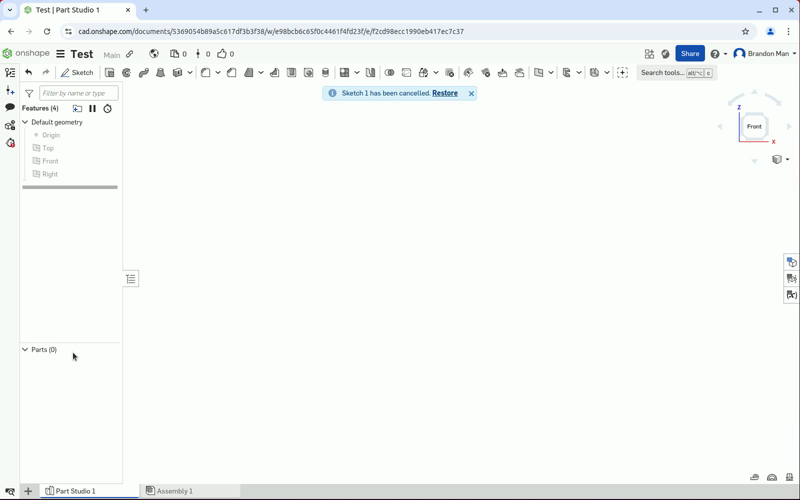
key_up(shift)
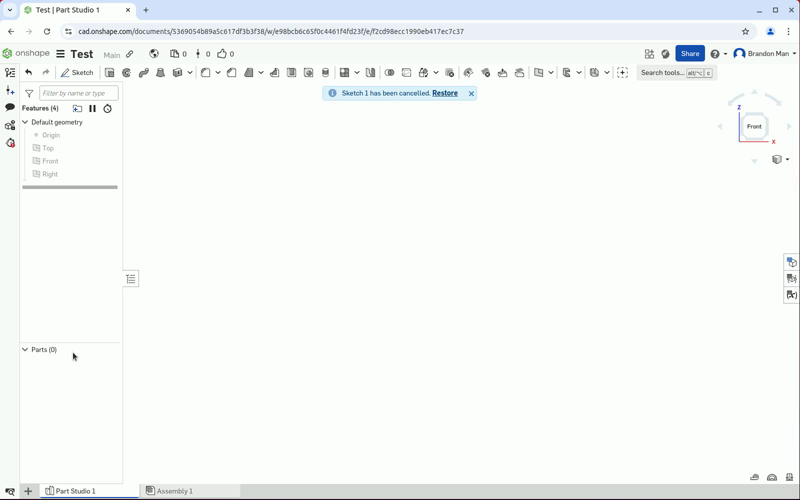
mouse_move(73, 352)
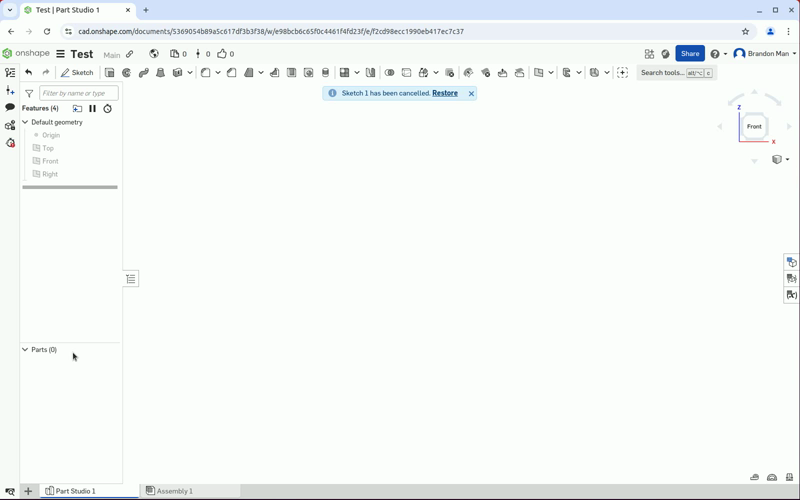
key(shift+y)
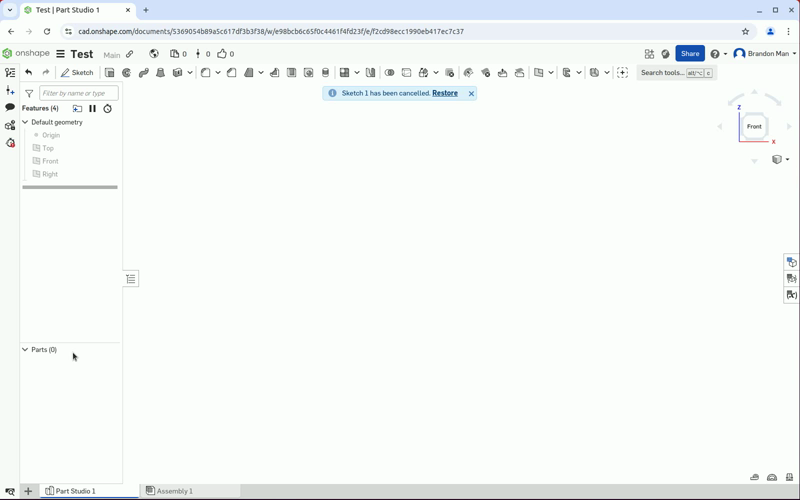
key(shift+s)
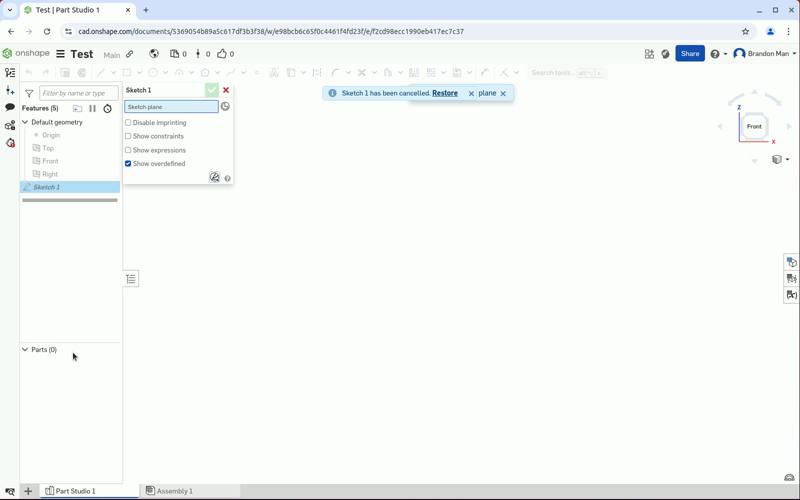
mouse_move(73, 163)
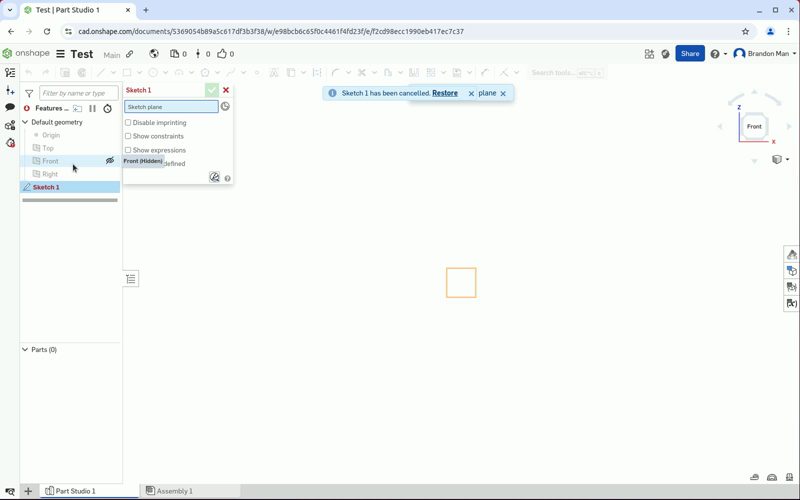
click(73, 163)
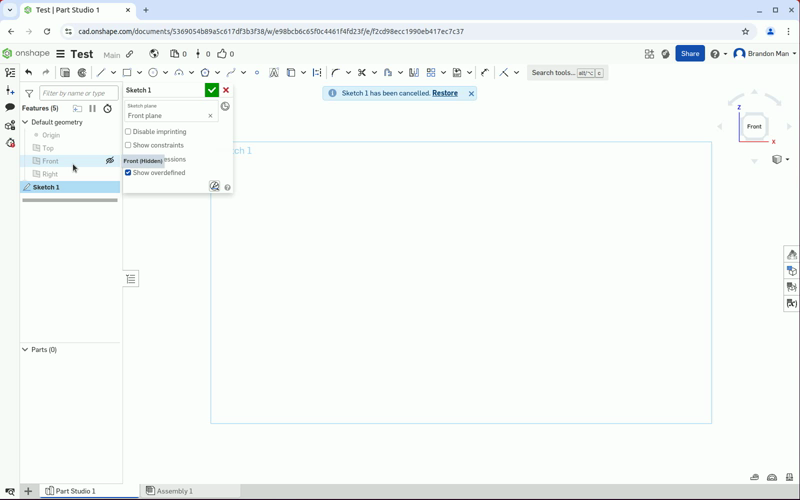
mouse_move(73, 352)
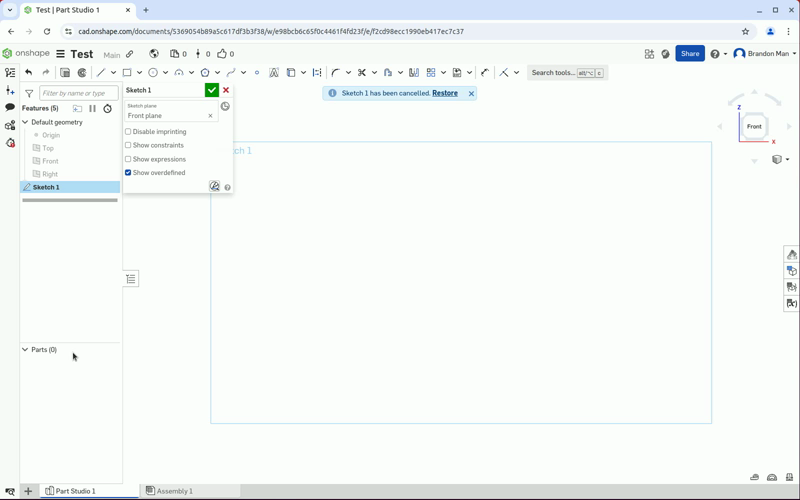
key(y)
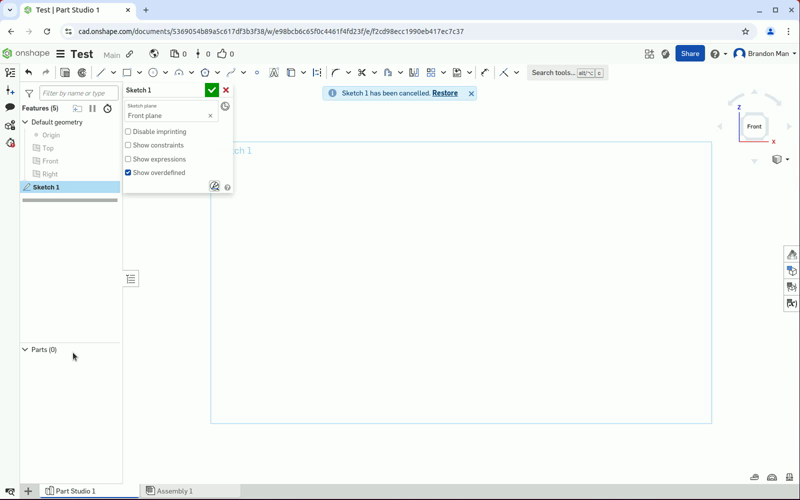
key(l)
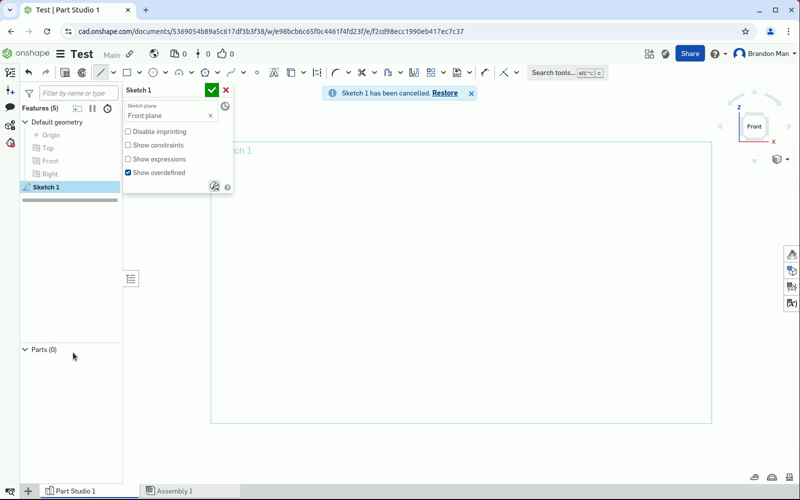
key_down(shift)
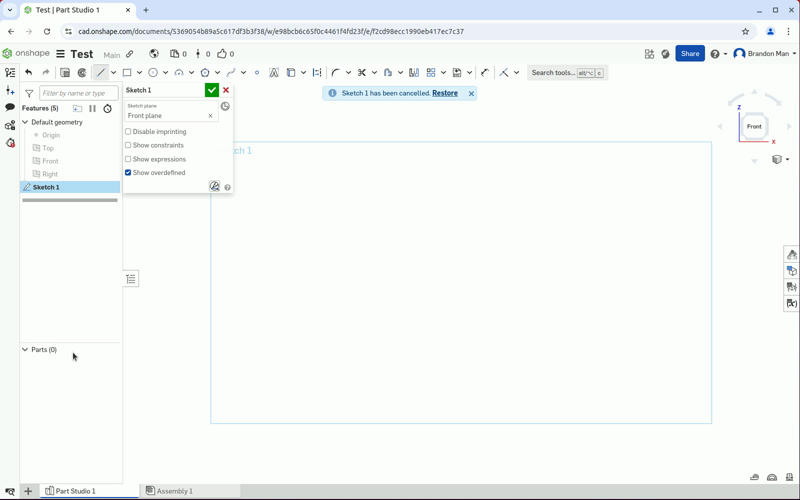
mouse_move(349, 395)
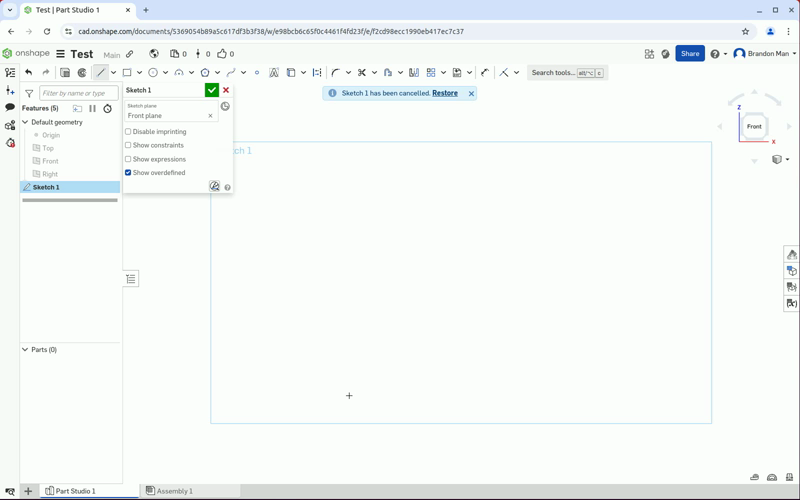
click(349, 395)
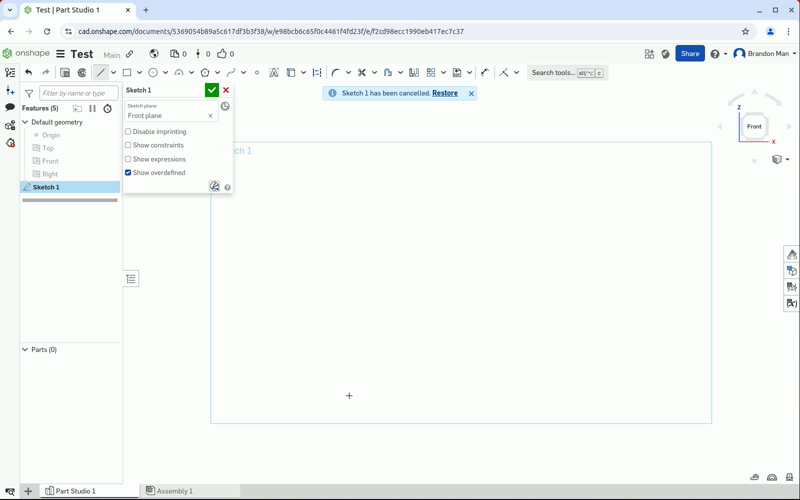
key_up(shift)
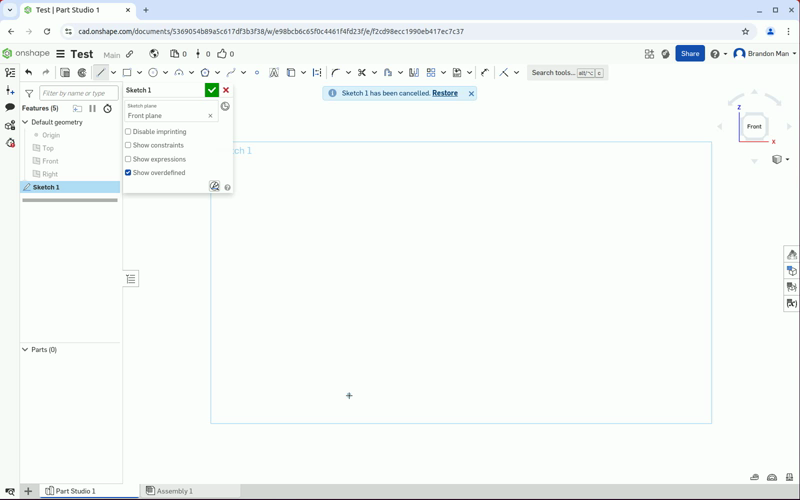
key_down(shift)
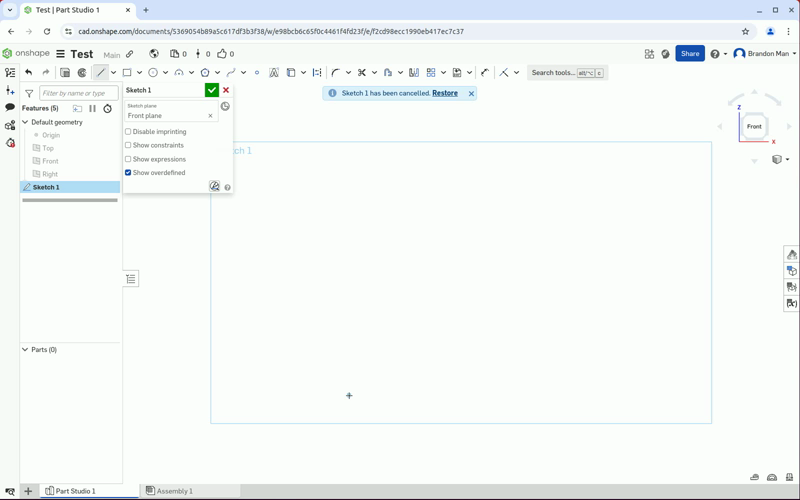
mouse_move(570, 395)
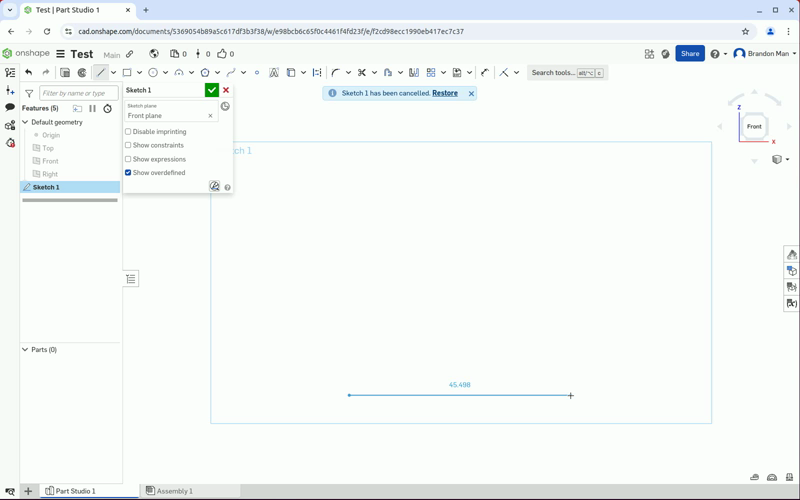
click(570, 395)
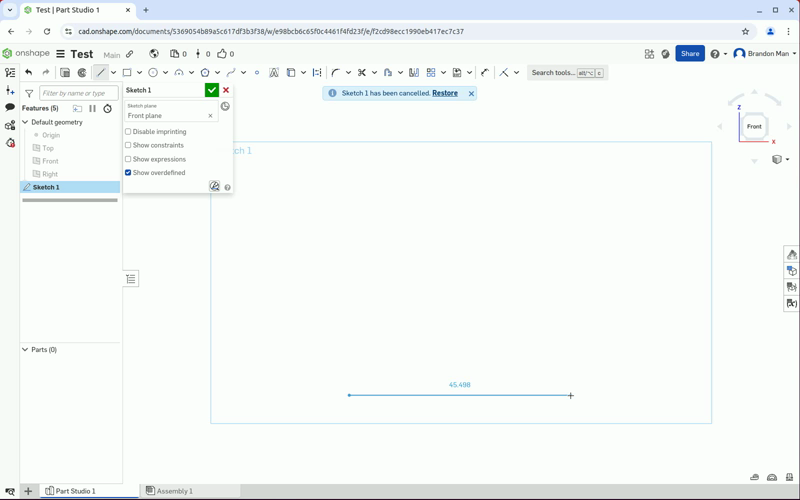
key_up(shift)
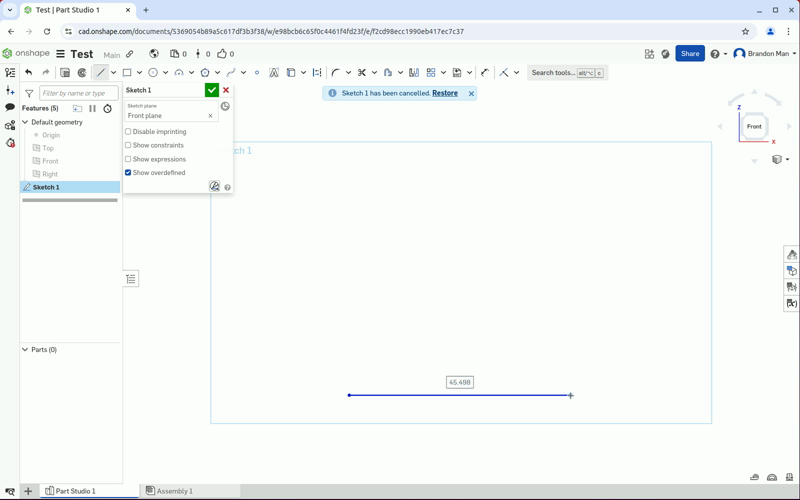
key_down(shift)
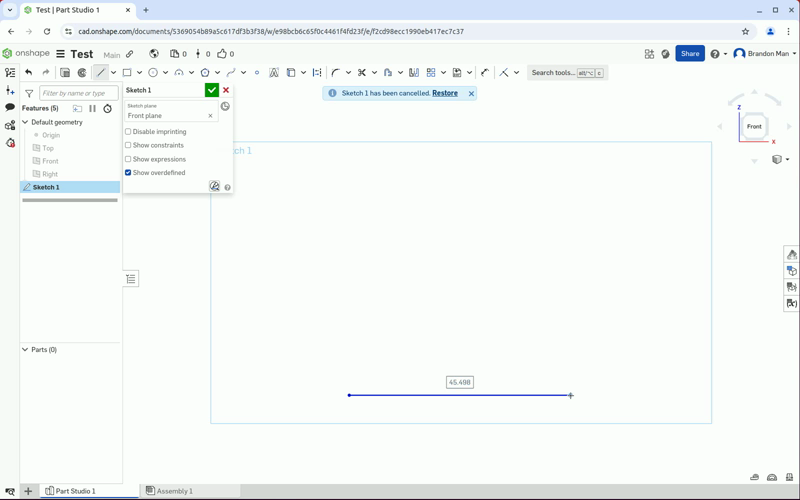
mouse_move(570, 171)
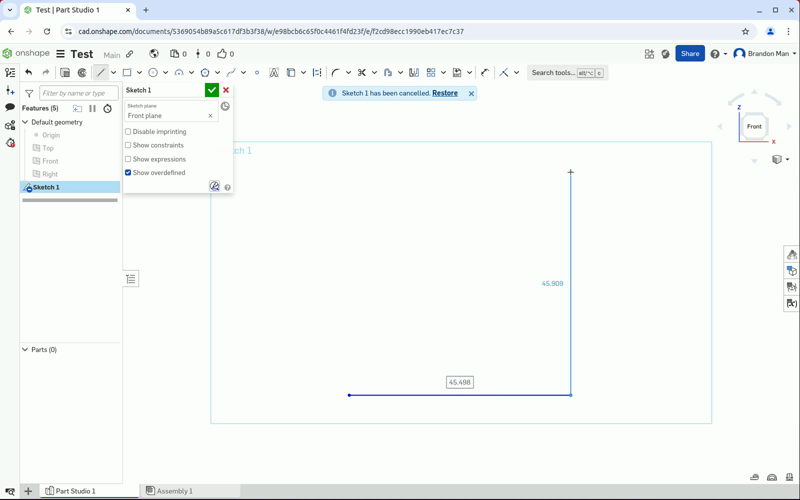
click(570, 171)
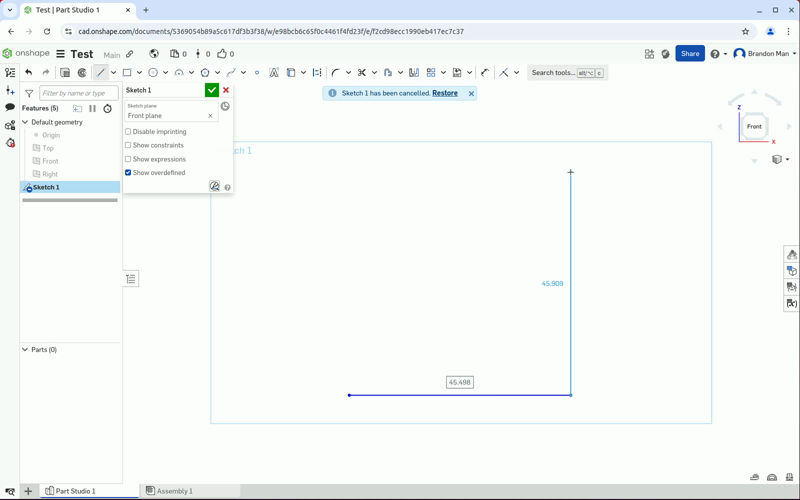
key_up(shift)
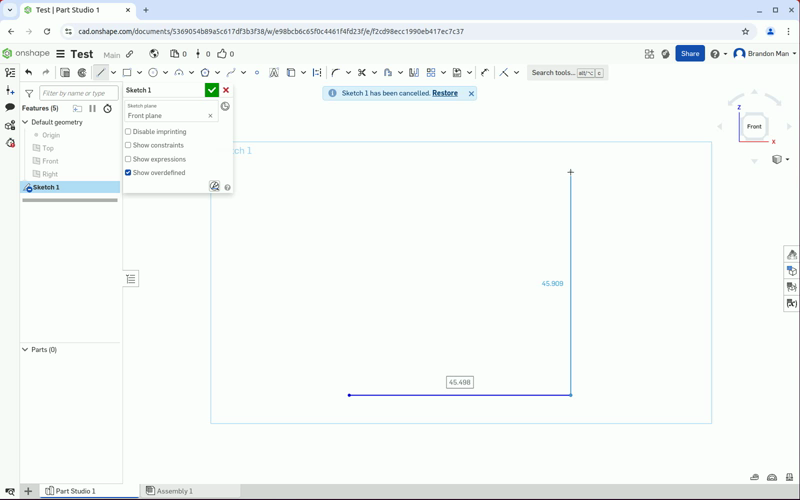
key_down(shift)
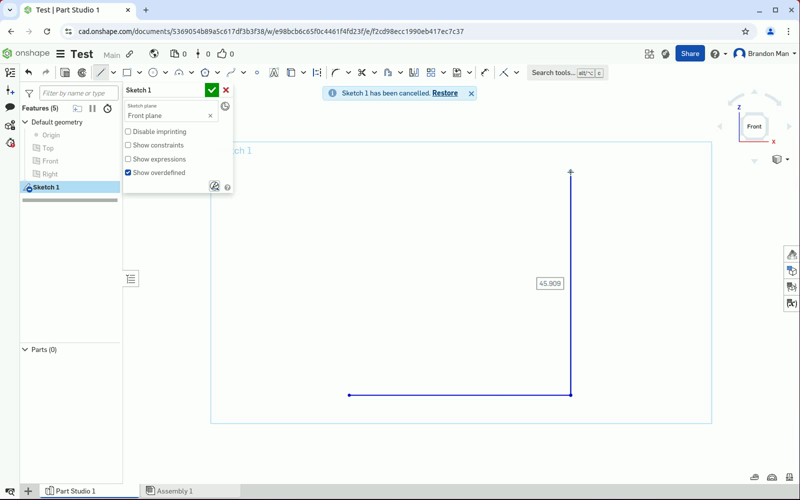
mouse_move(349, 171)
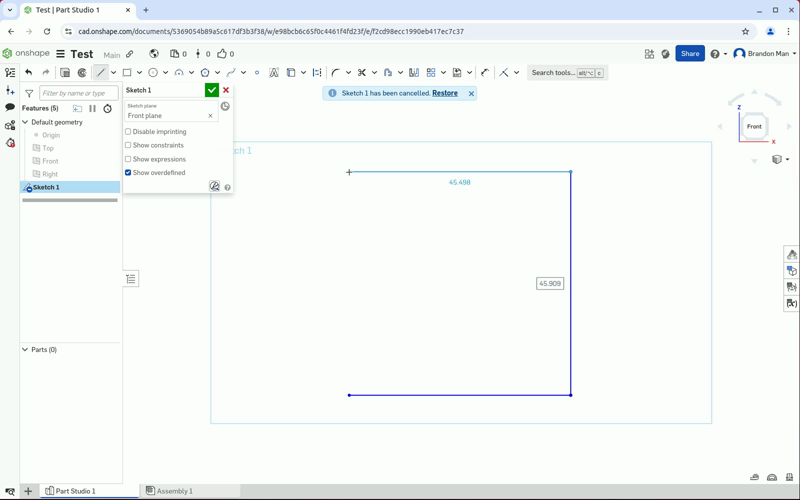
click(349, 171)
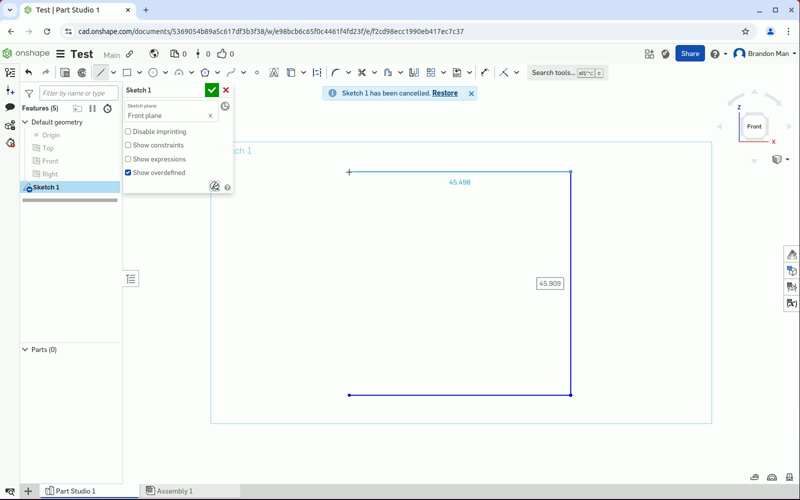
key_up(shift)
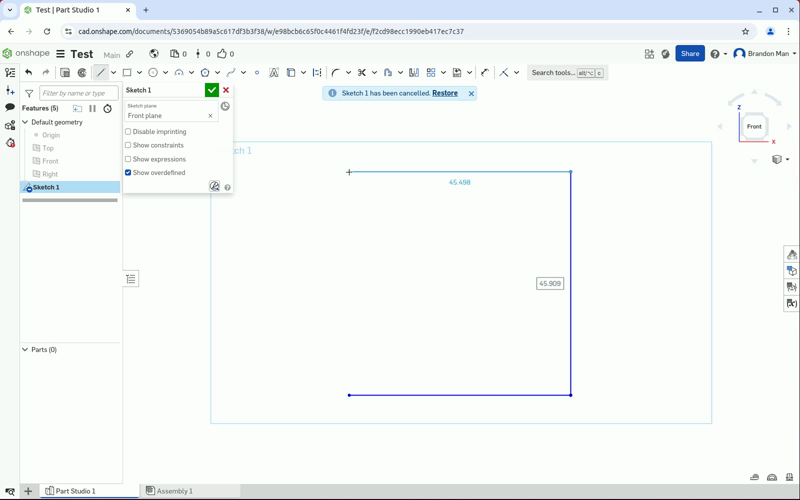
key_down(shift)
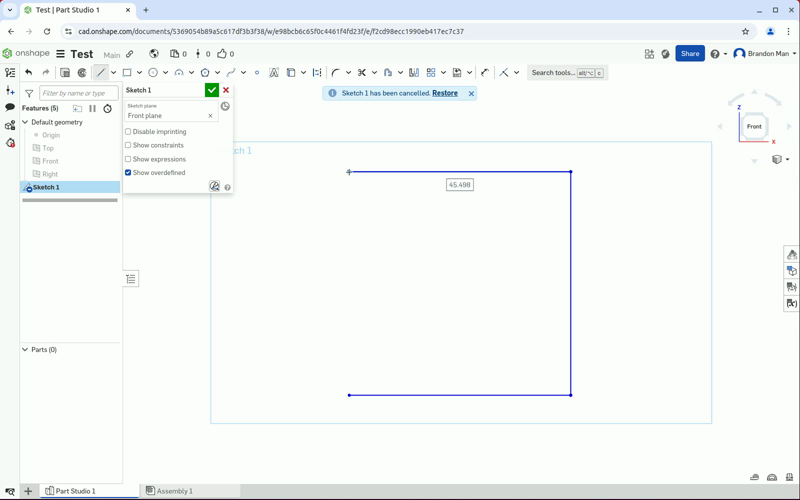
mouse_move(349, 395)
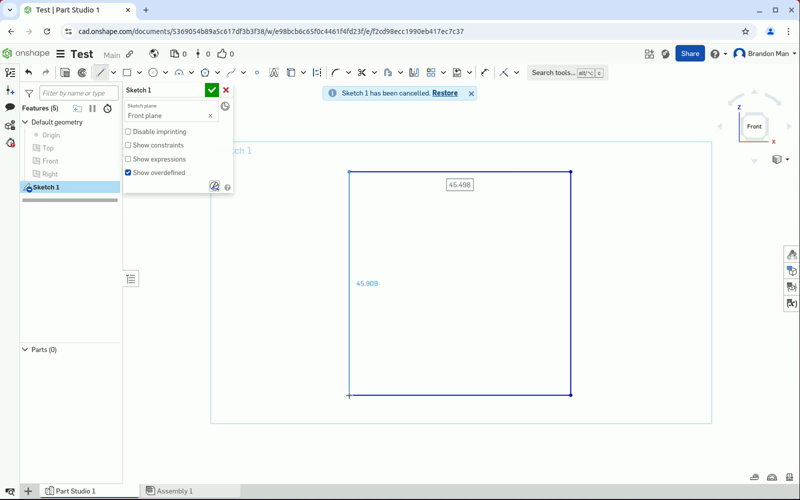
key_up(shift)
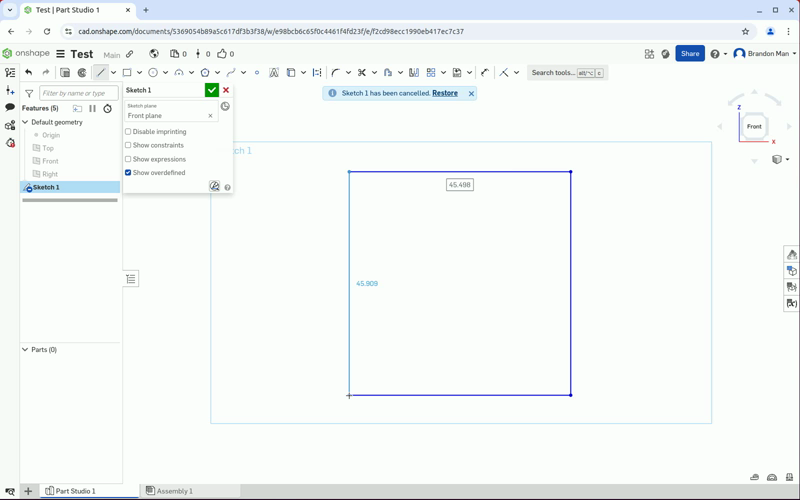
click(349, 395)
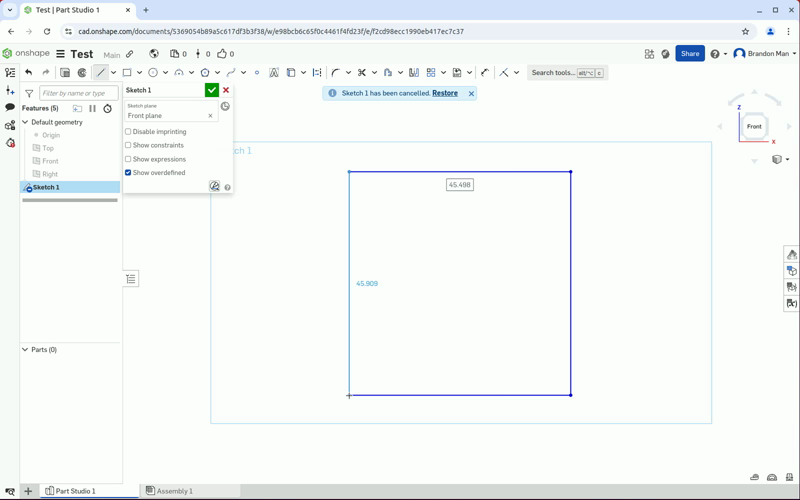
key(esc)
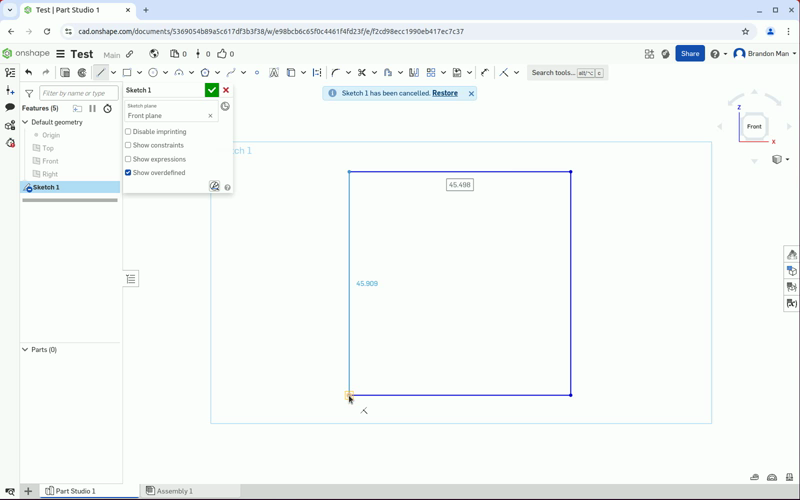
mouse_move(397, 242)
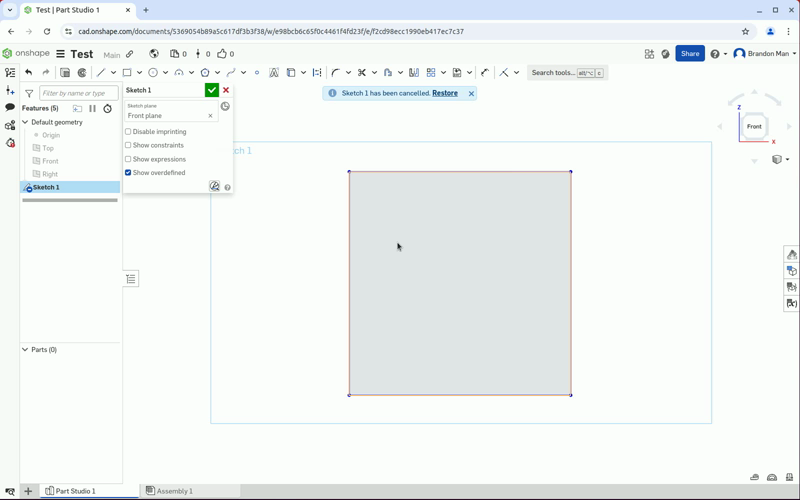
click(397, 242)
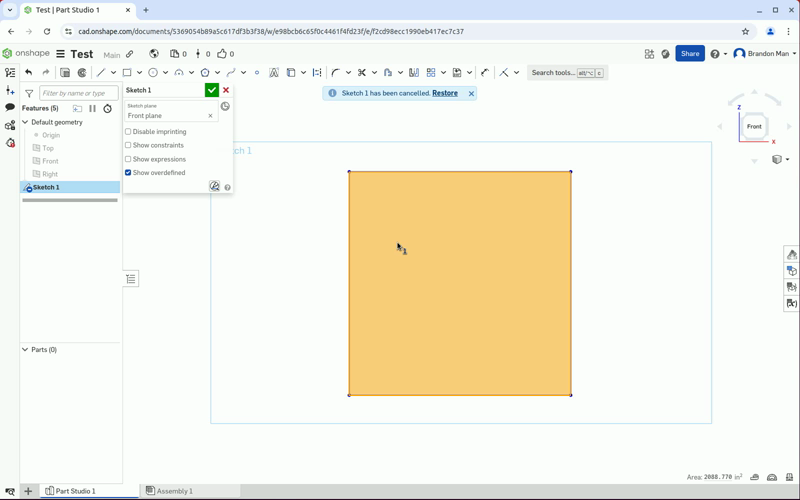
mouse_move(73, 352)
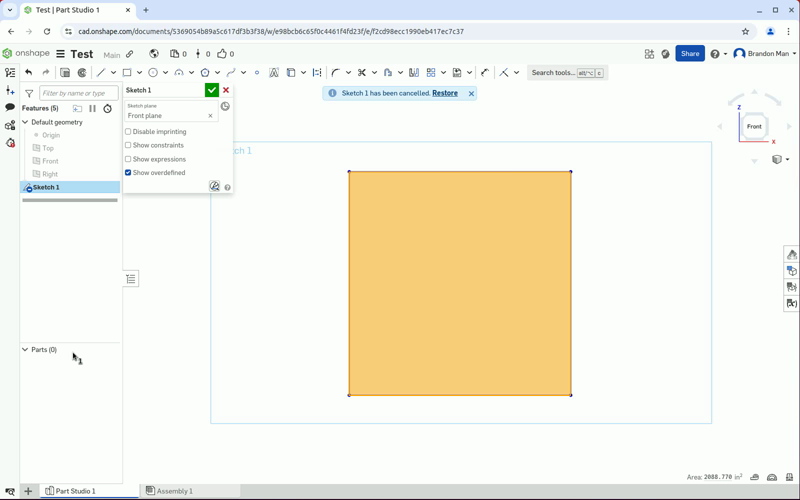
key(shift+y)
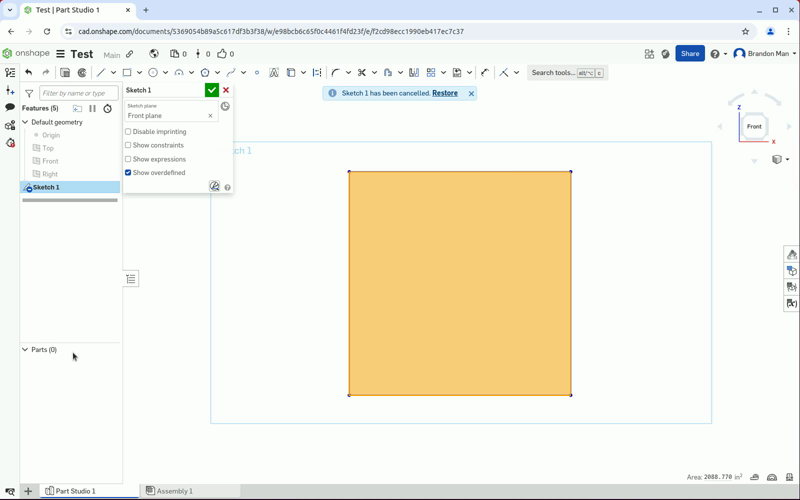
key(shift+e)
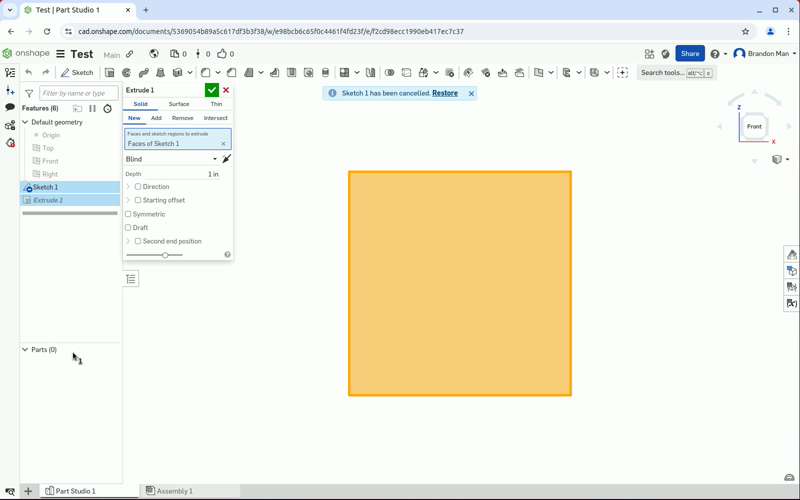
mouse_move(143, 106)
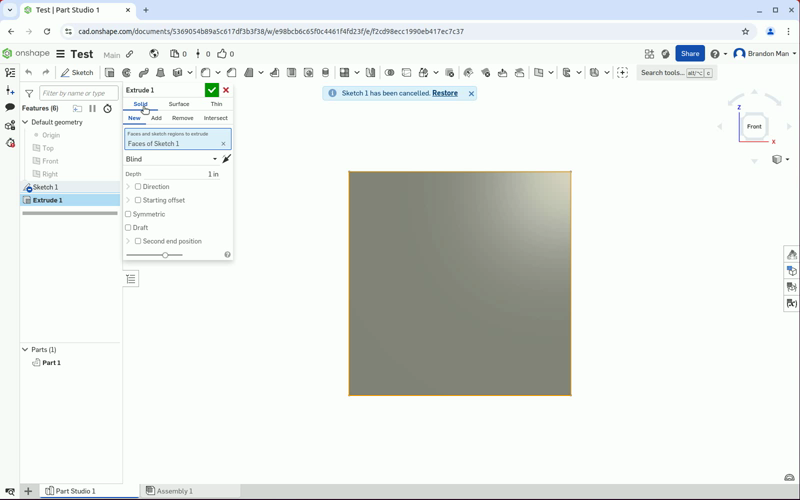
click(143, 106)
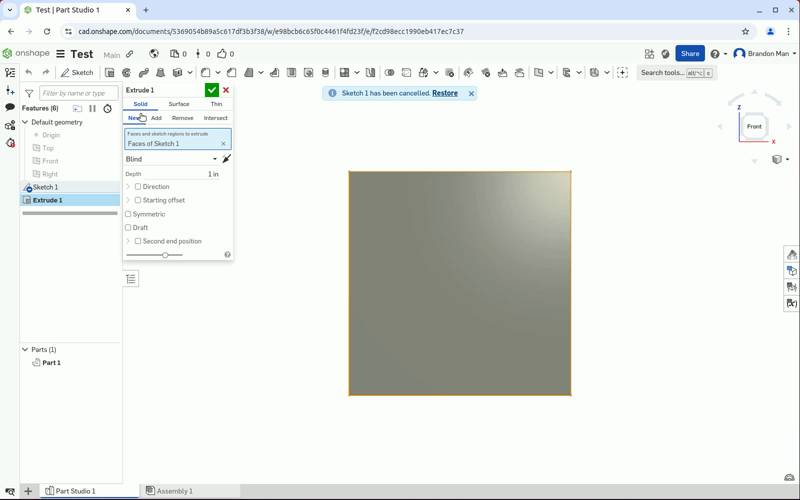
mouse_move(137, 120)
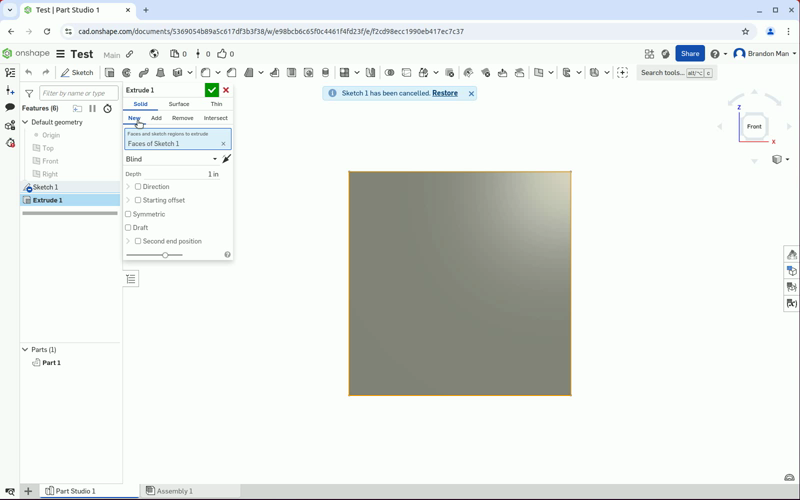
click(137, 120)
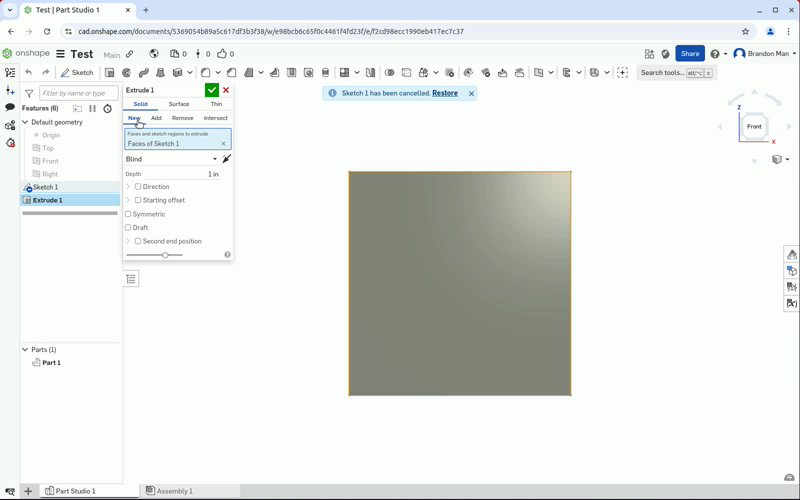
key(tab, 4)
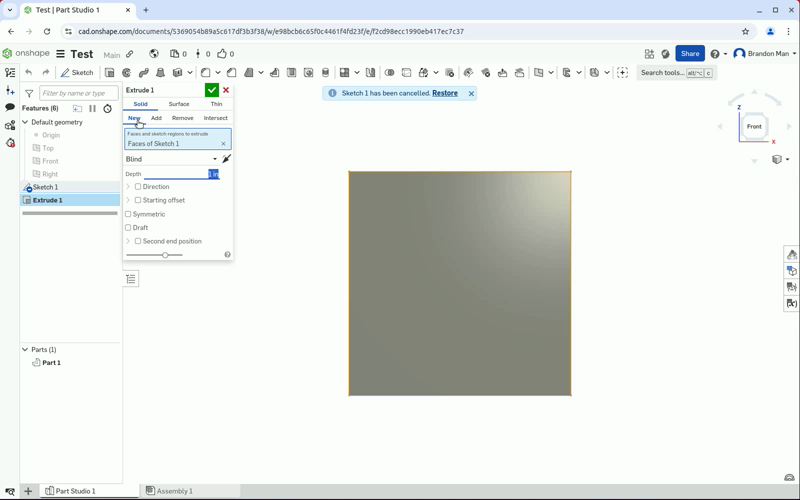
text(1.204)
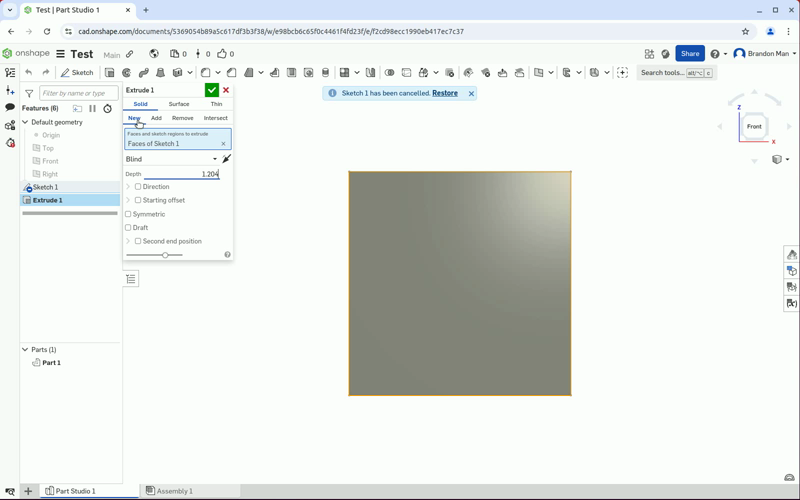
key(enter)
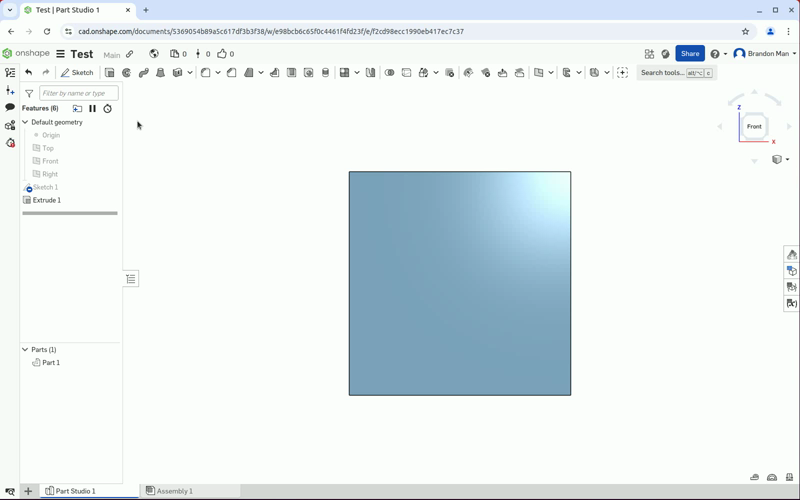
key(shift+h)
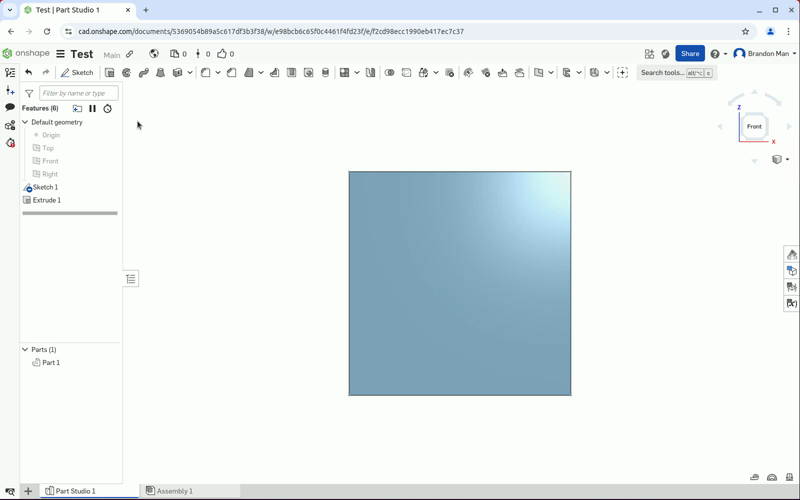
key(shift+h)
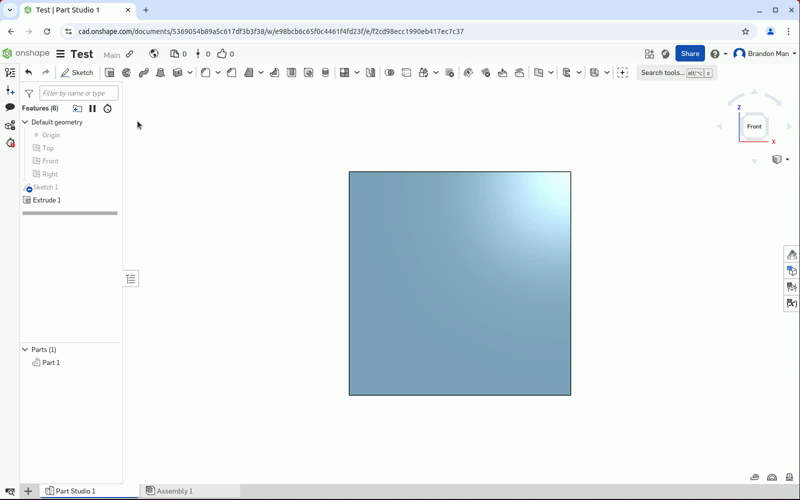
mouse_move(73, 189)
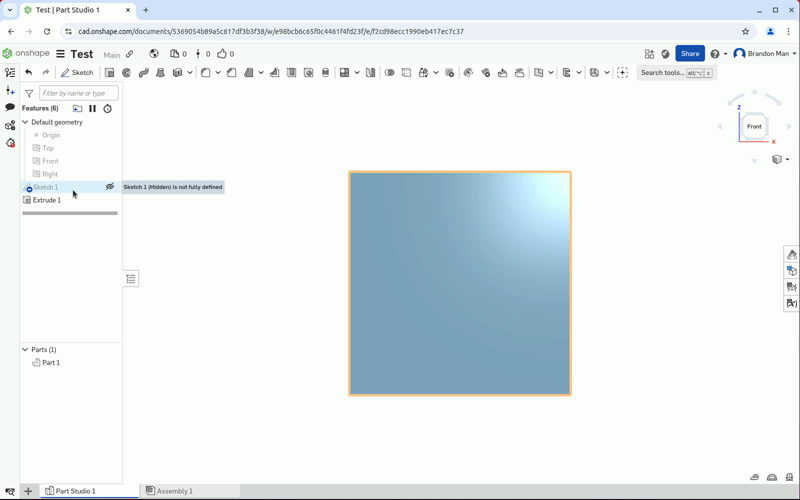
click(73, 189)
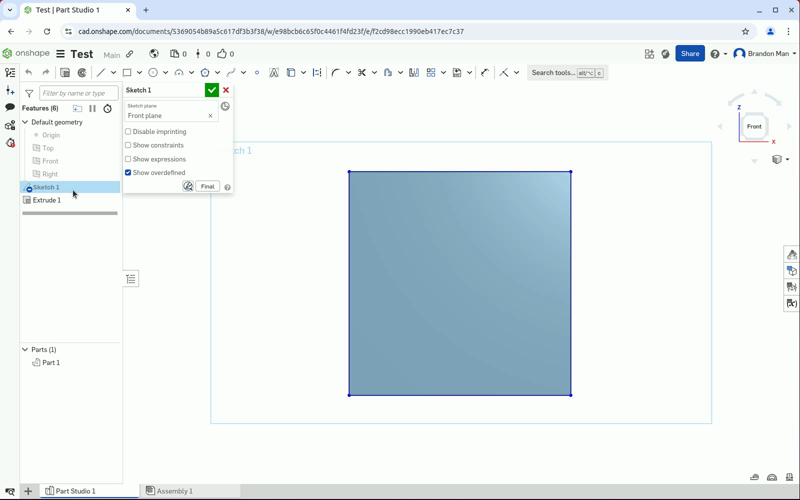
mouse_move(229, 92)
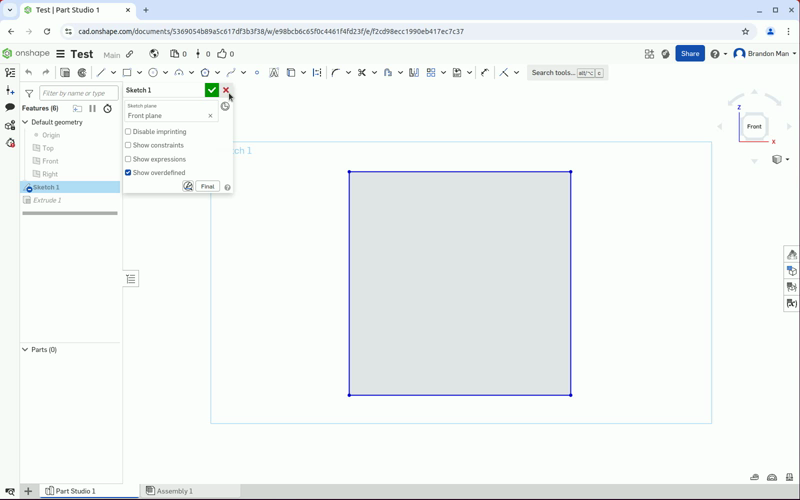
click(229, 92)
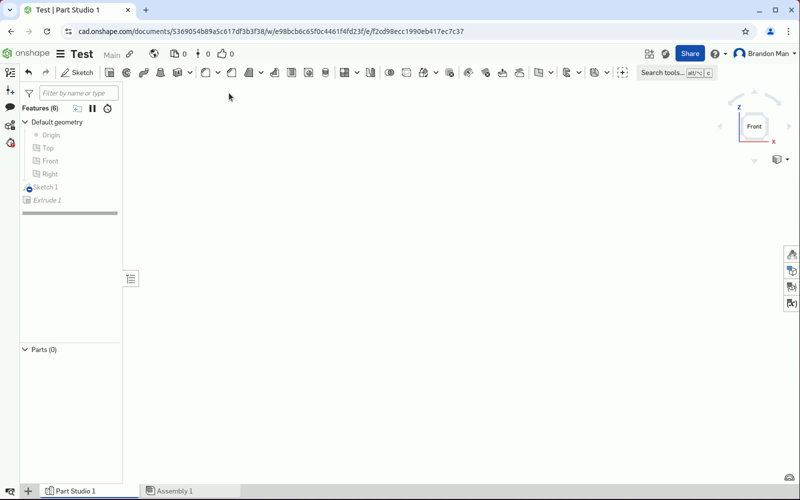
mouse_move(541, 75)
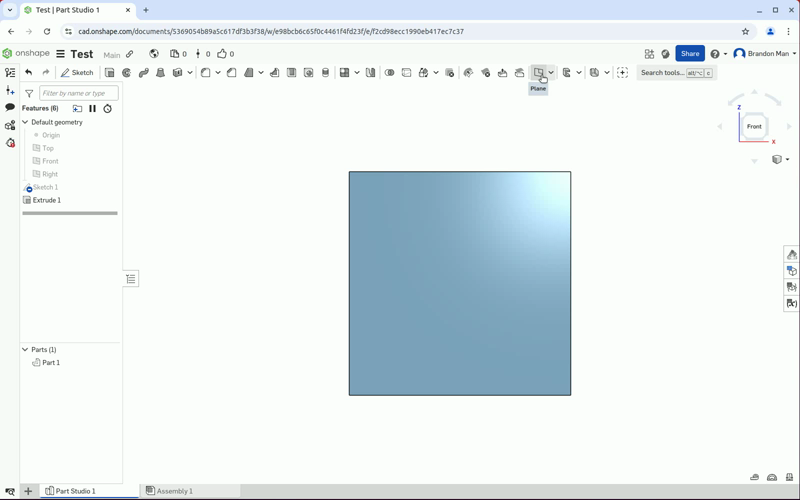
click(541, 75)
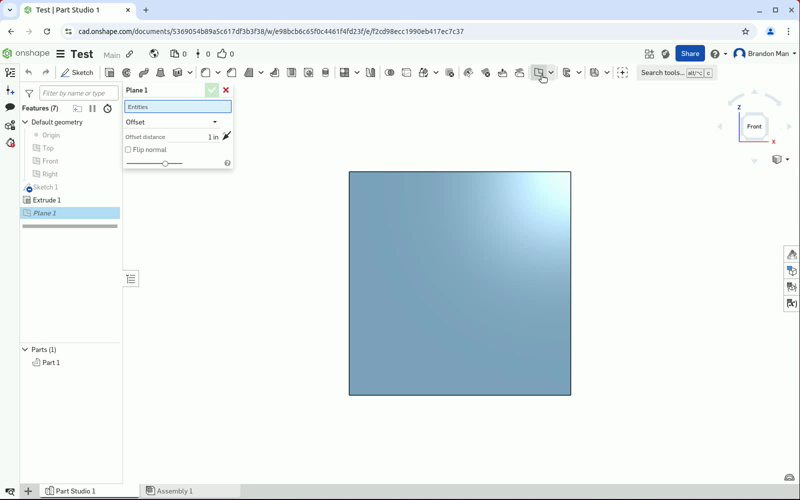
mouse_move(73, 163)
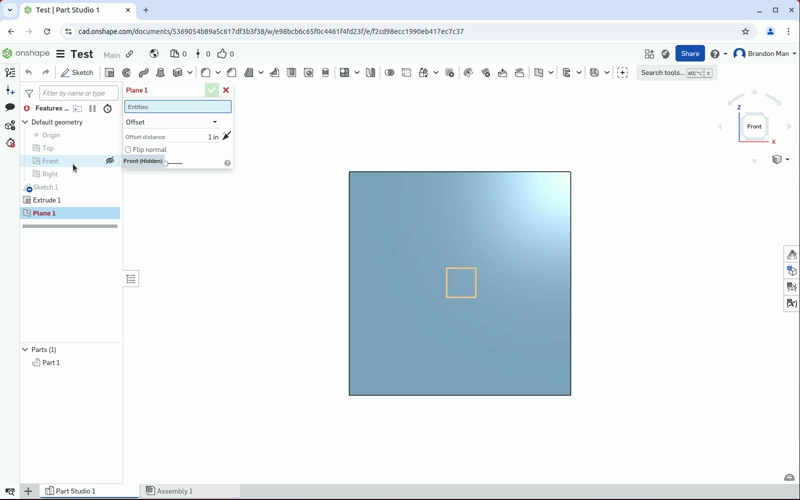
click(73, 163)
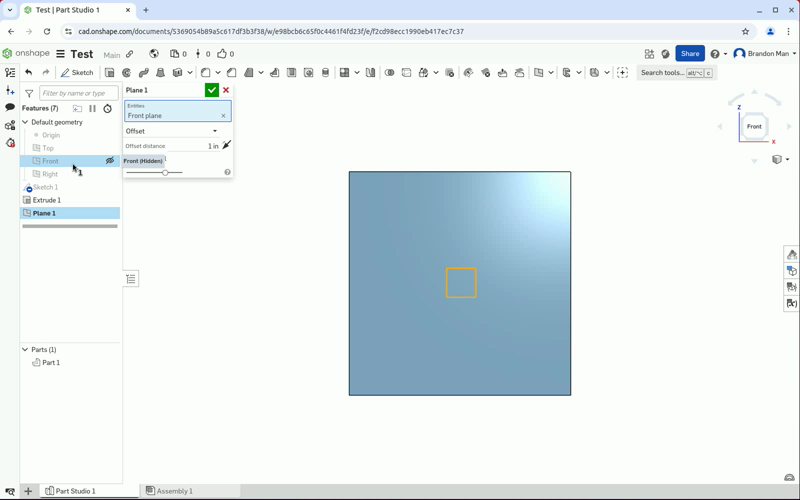
key(tab, 2)
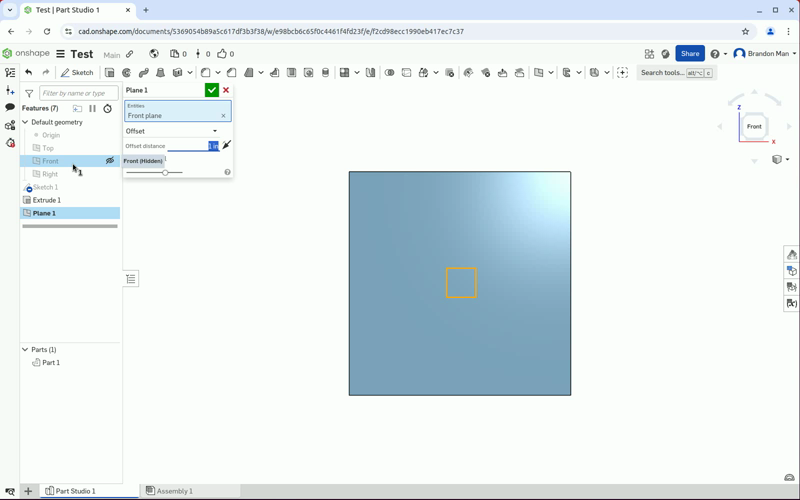
text(1.202)
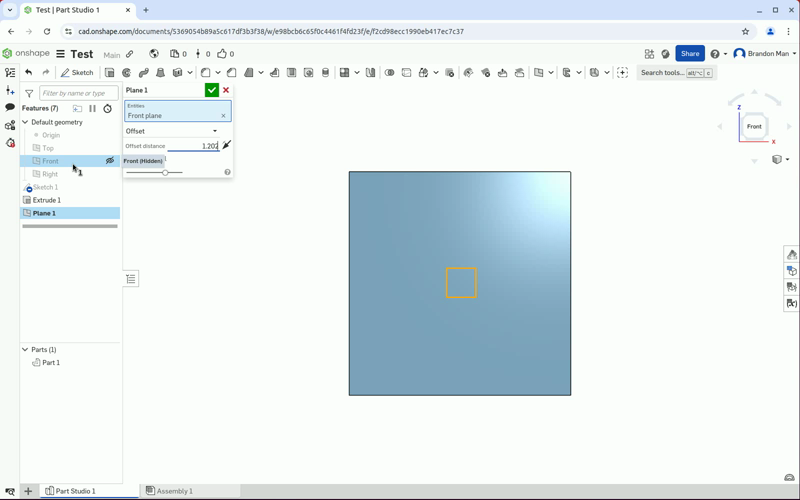
key(enter, 2)
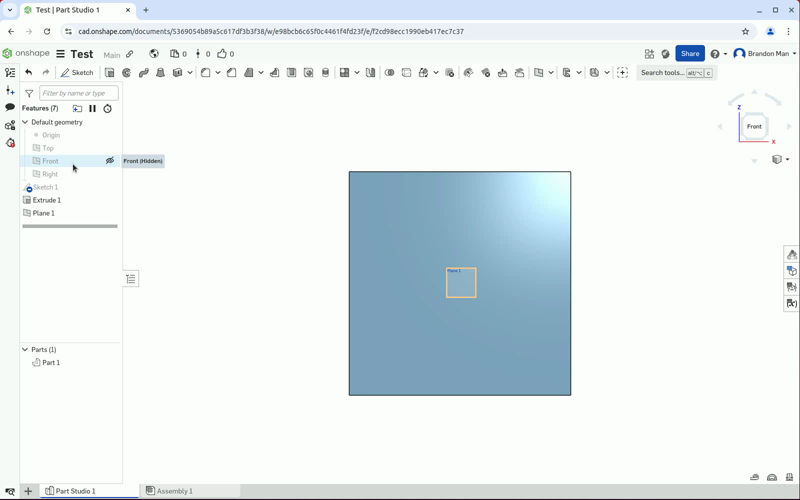
key(shift+s)
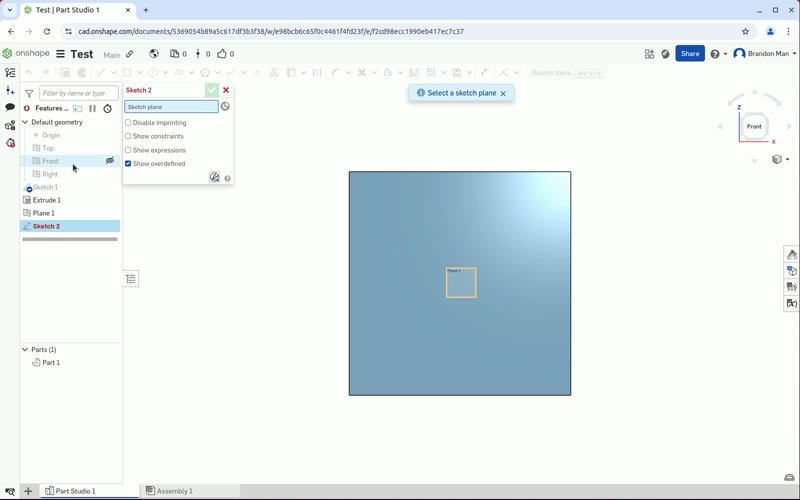
mouse_move(73, 215)
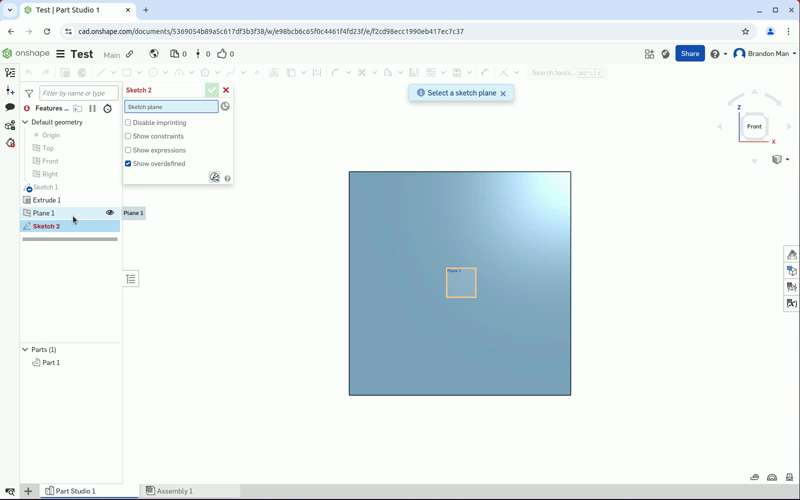
click(73, 215)
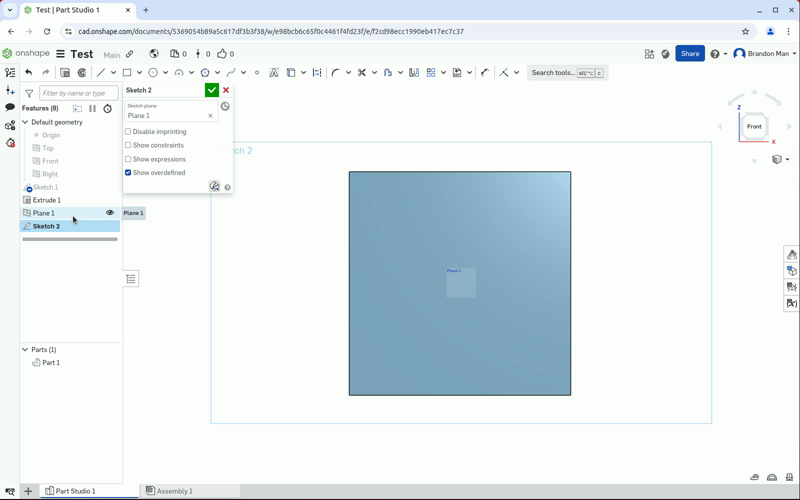
mouse_move(73, 352)
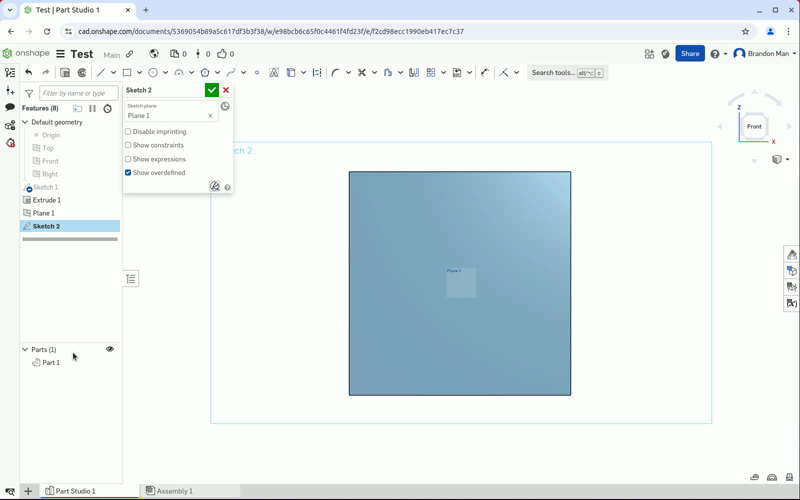
key(y)
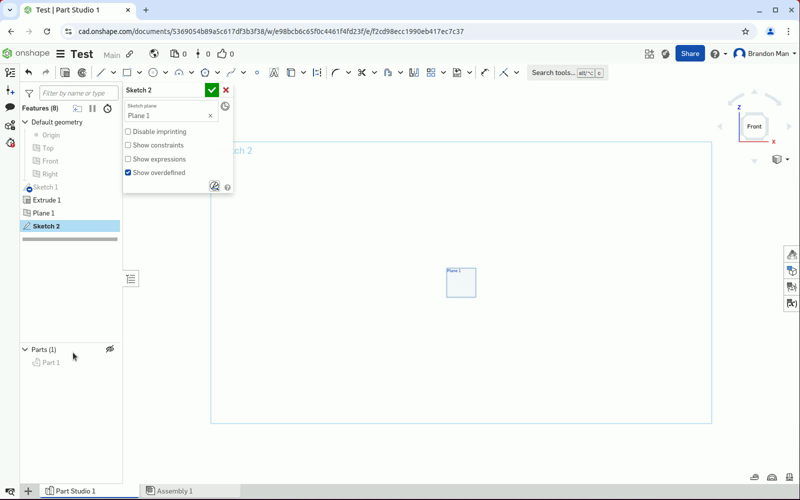
key(l)
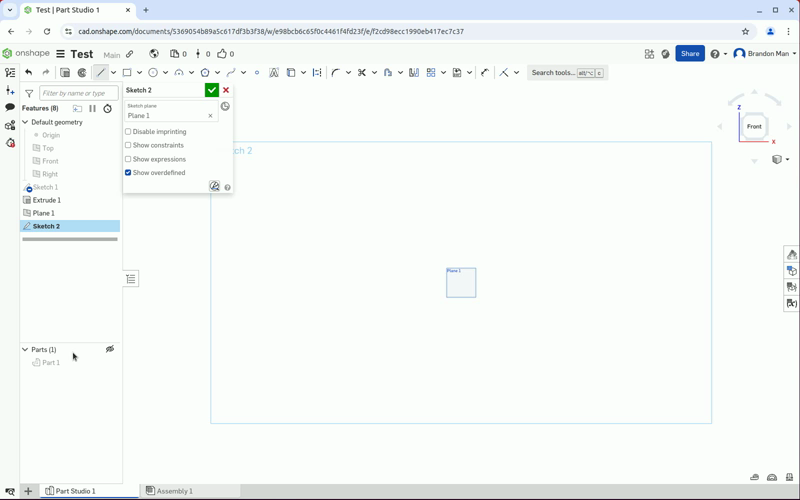
key_down(shift)
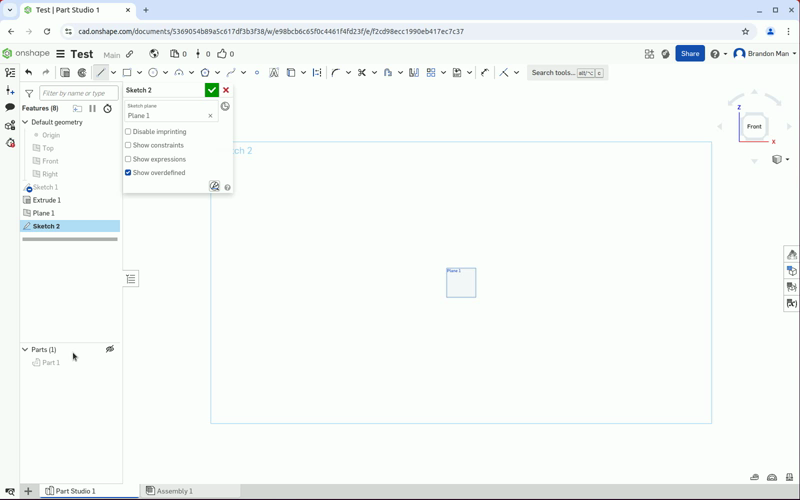
mouse_move(412, 395)
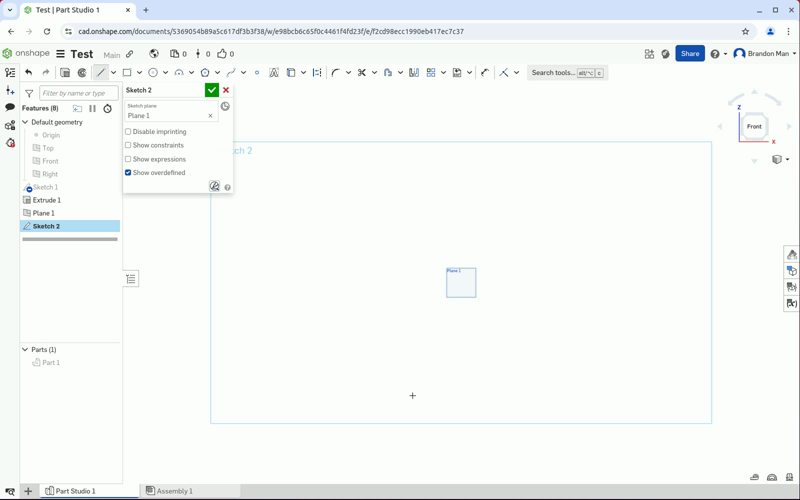
click(412, 395)
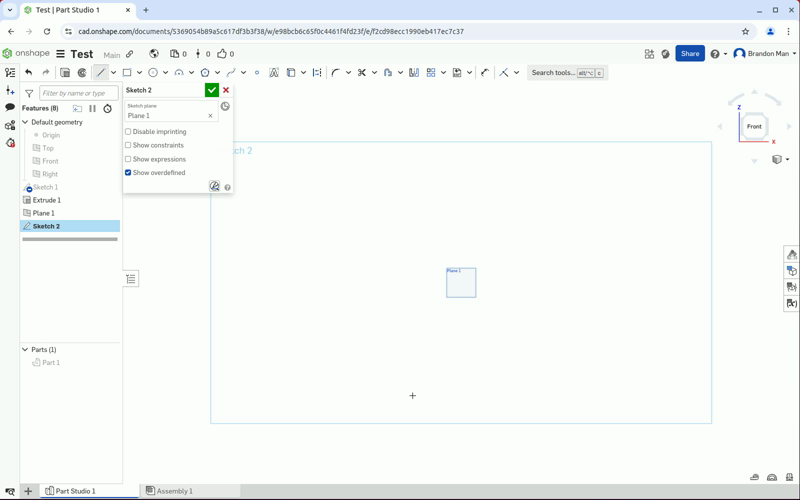
key_up(shift)
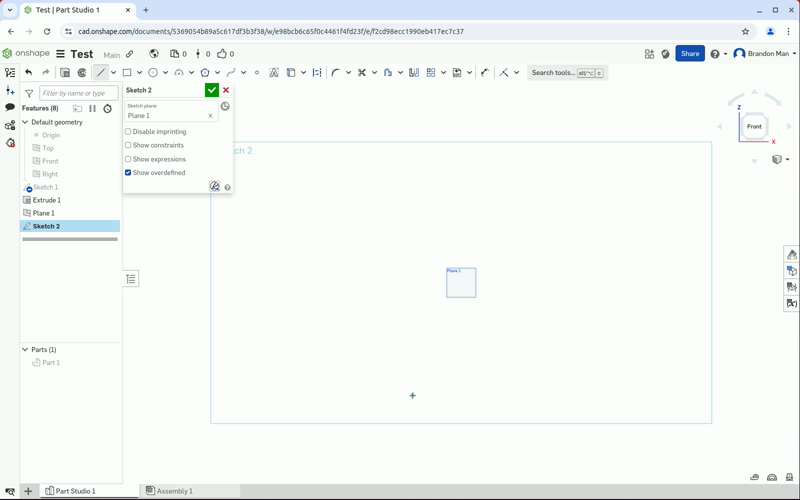
key_down(shift)
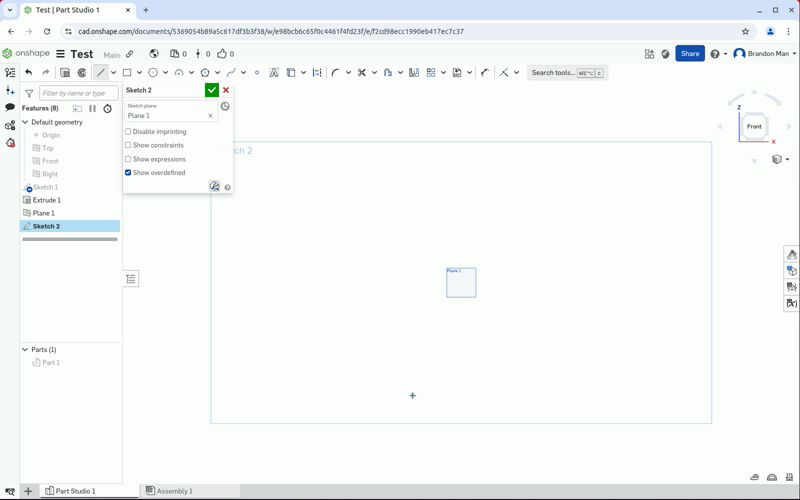
mouse_move(509, 395)
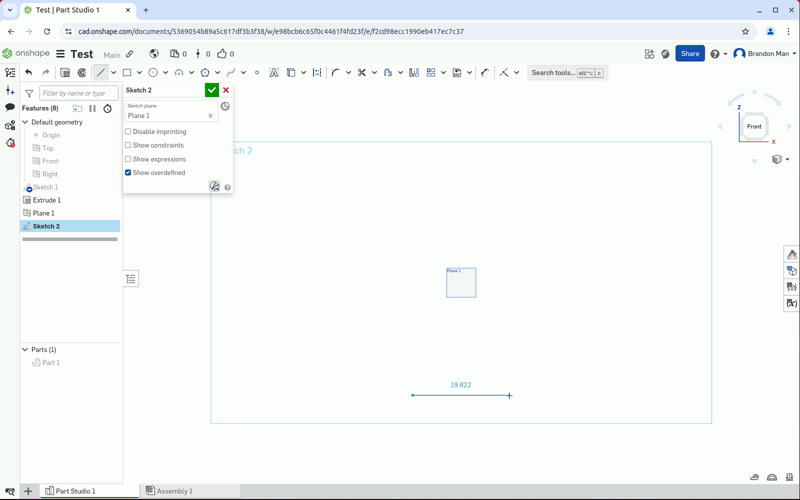
click(509, 395)
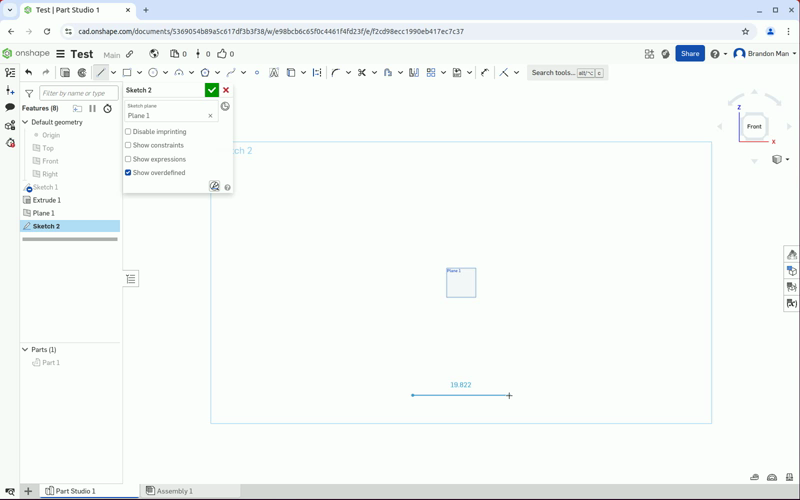
key_up(shift)
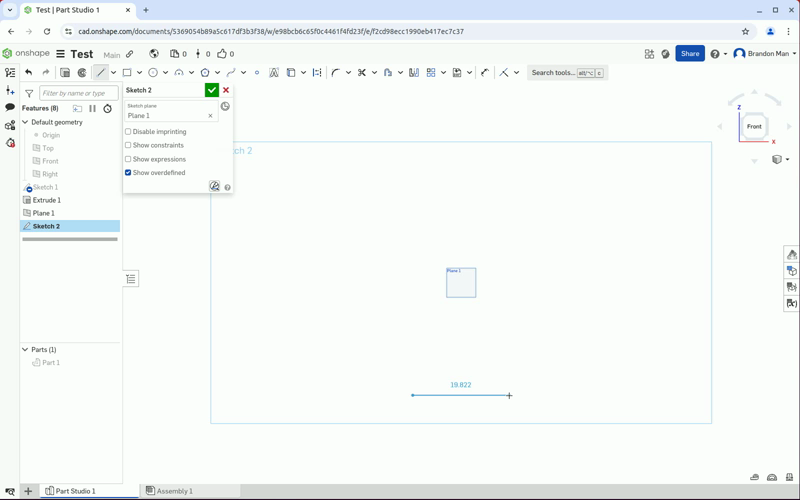
key_down(shift)
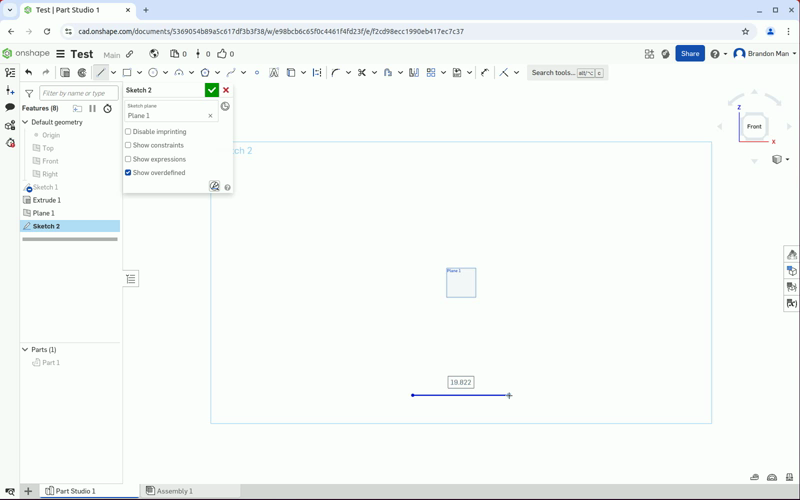
mouse_move(509, 171)
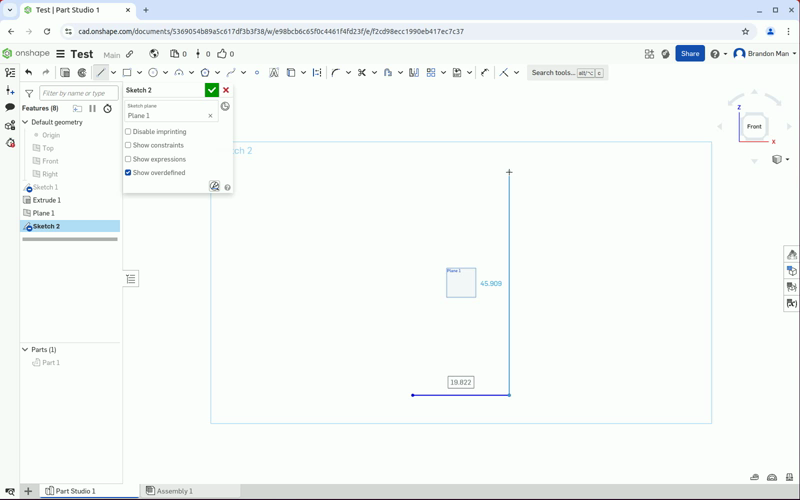
click(509, 171)
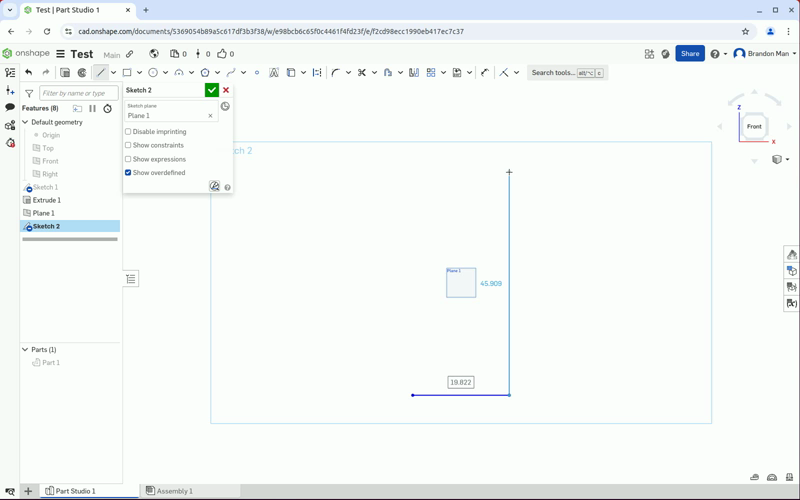
key_up(shift)
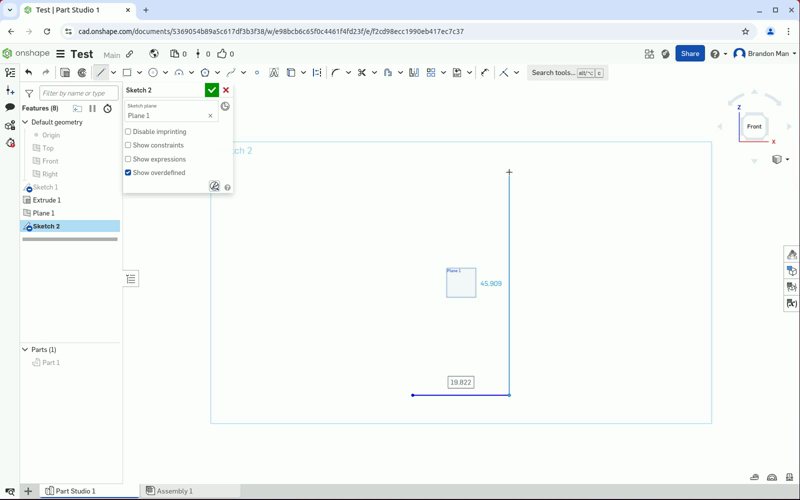
key_down(shift)
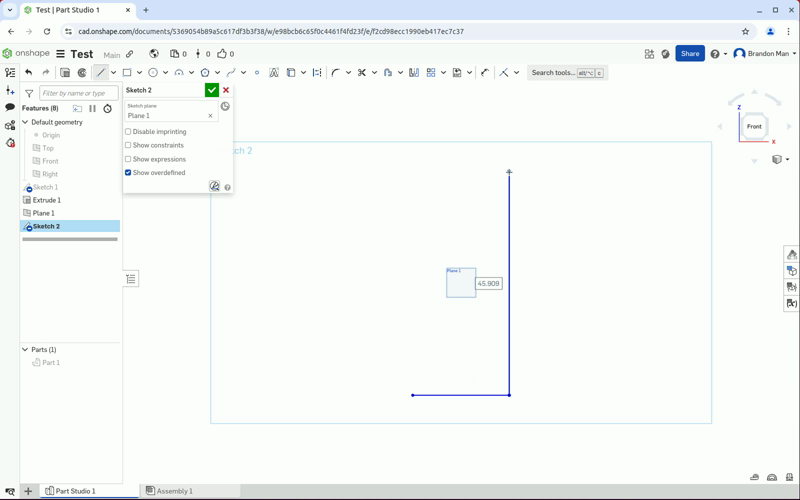
mouse_move(412, 171)
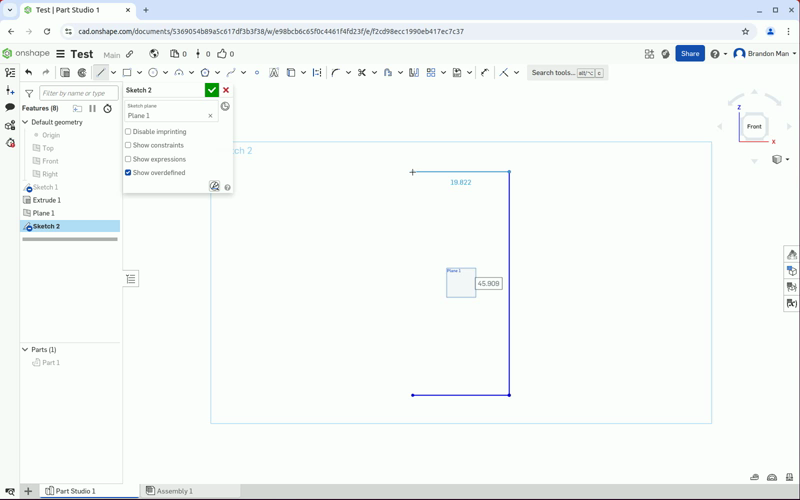
click(412, 171)
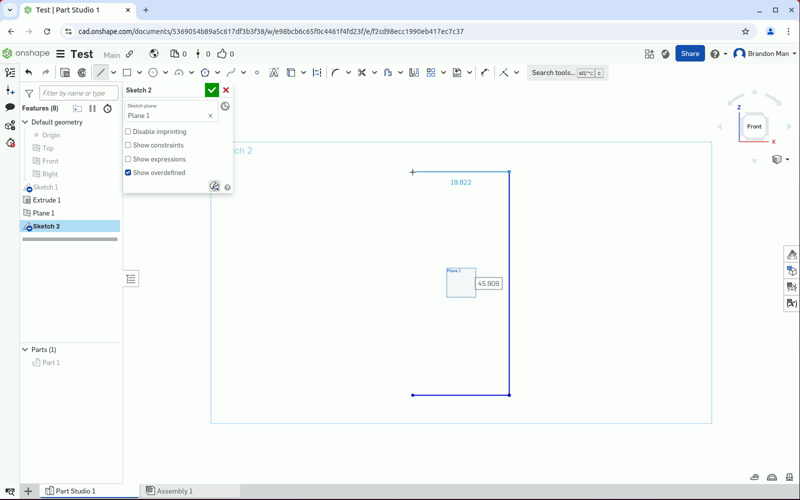
key_up(shift)
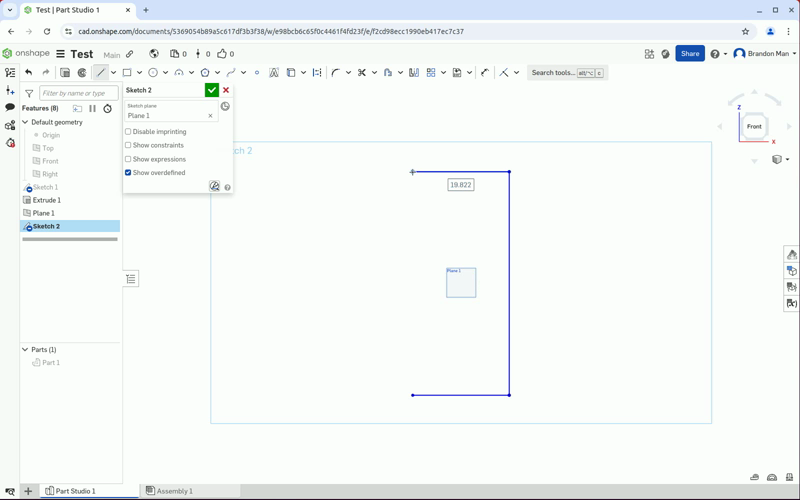
key_down(shift)
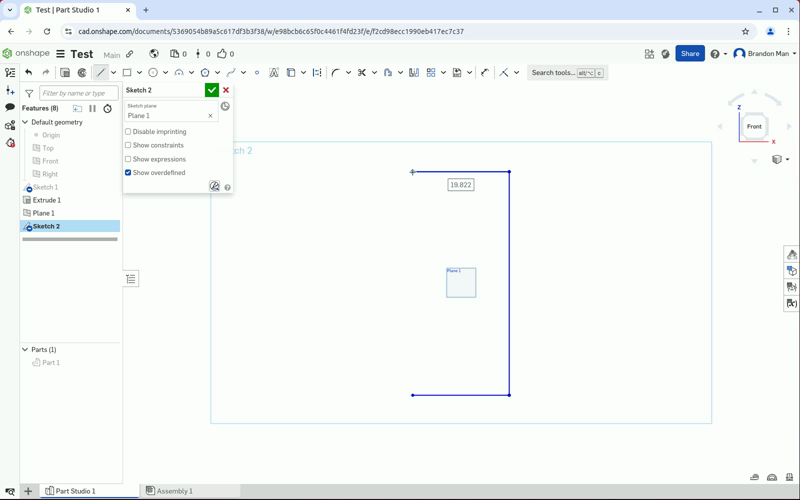
mouse_move(412, 395)
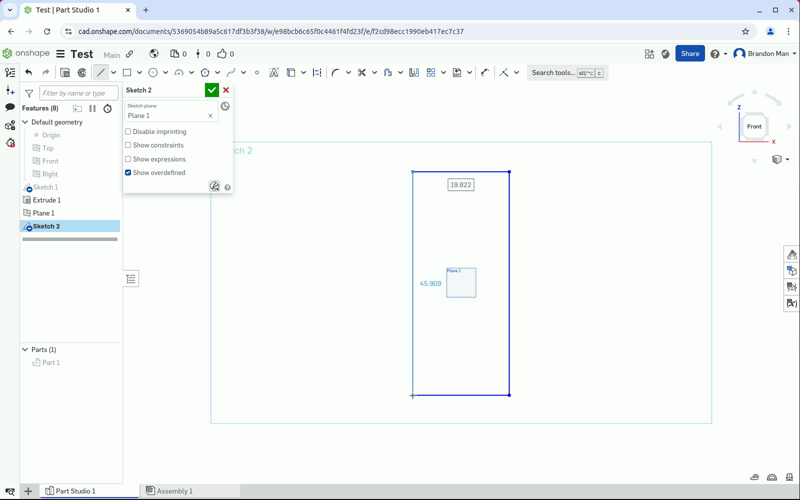
key_up(shift)
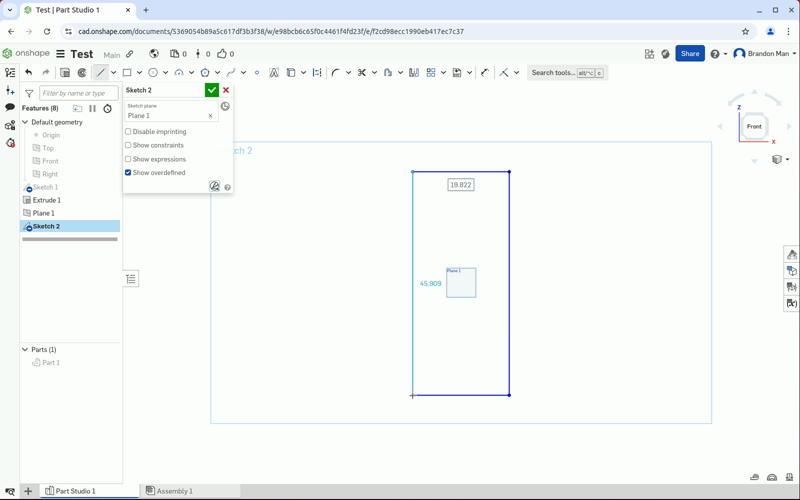
click(412, 395)
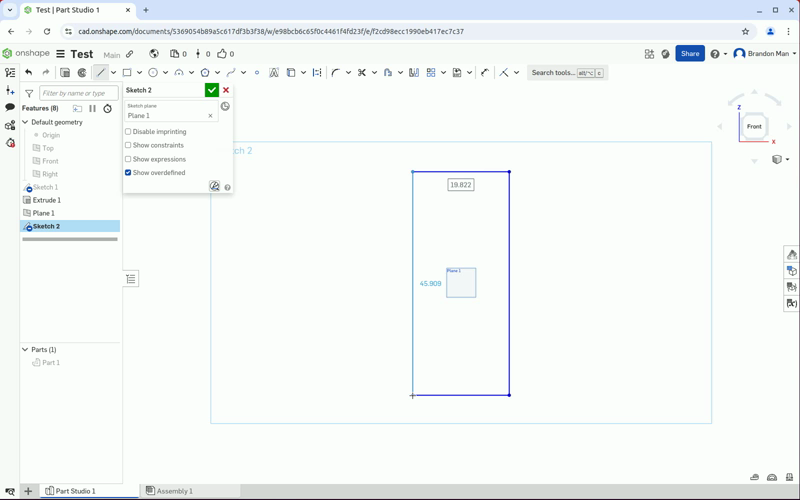
key(esc)
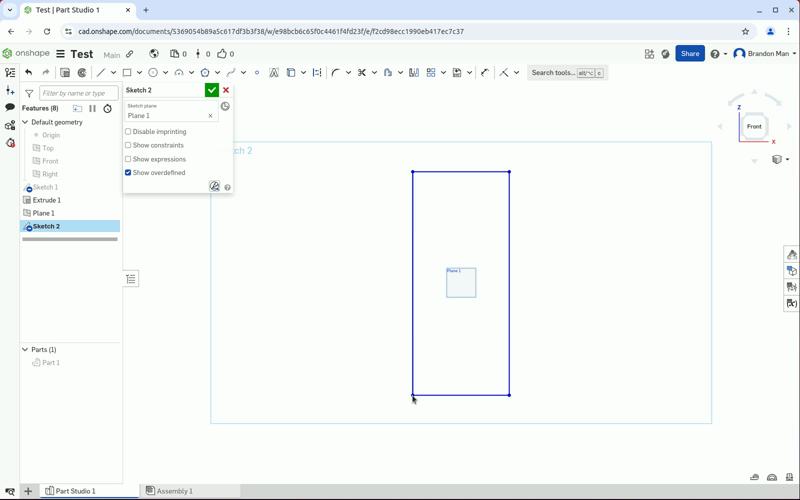
mouse_move(432, 276)
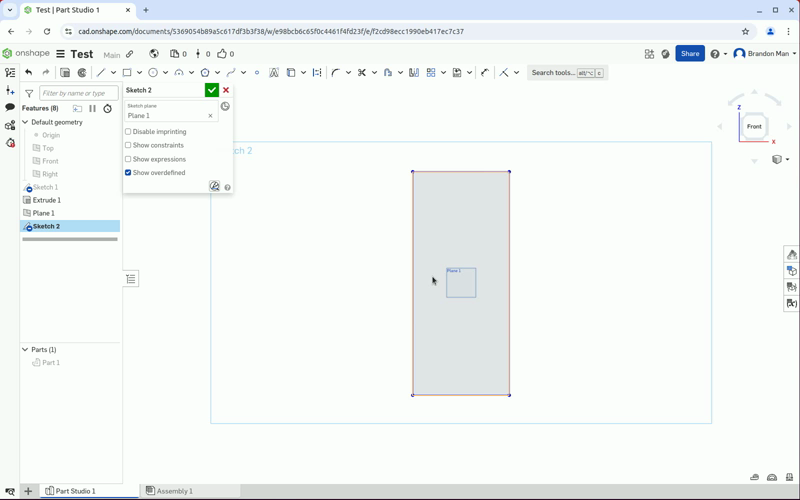
click(432, 276)
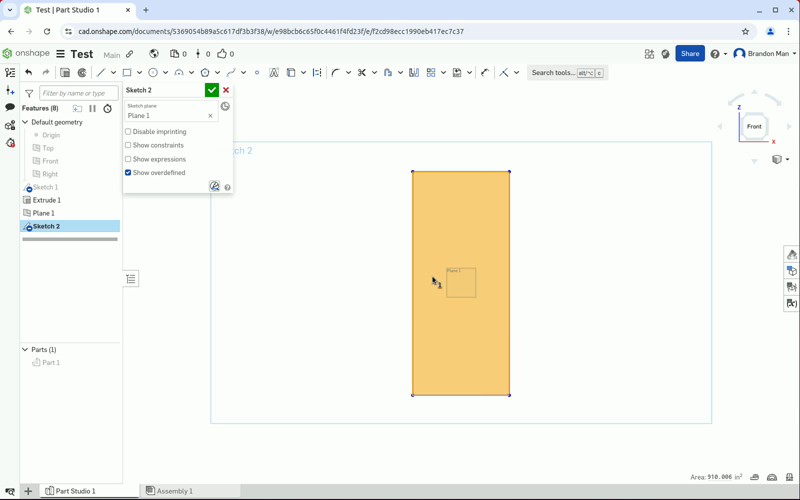
mouse_move(73, 352)
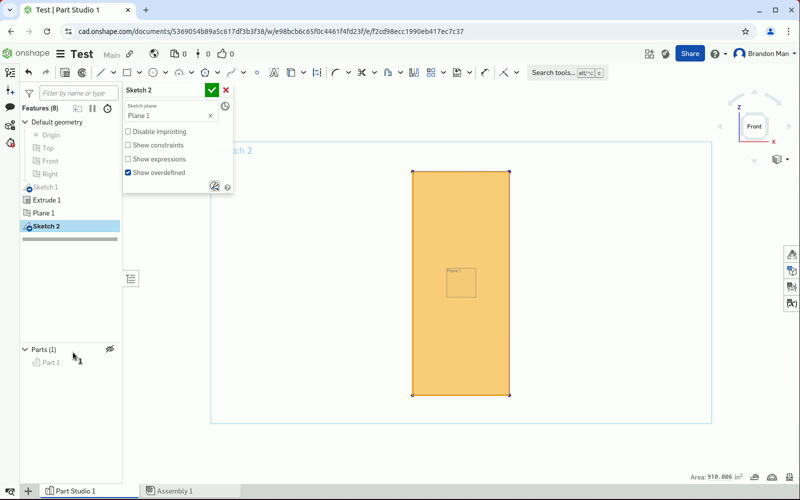
key(shift+y)
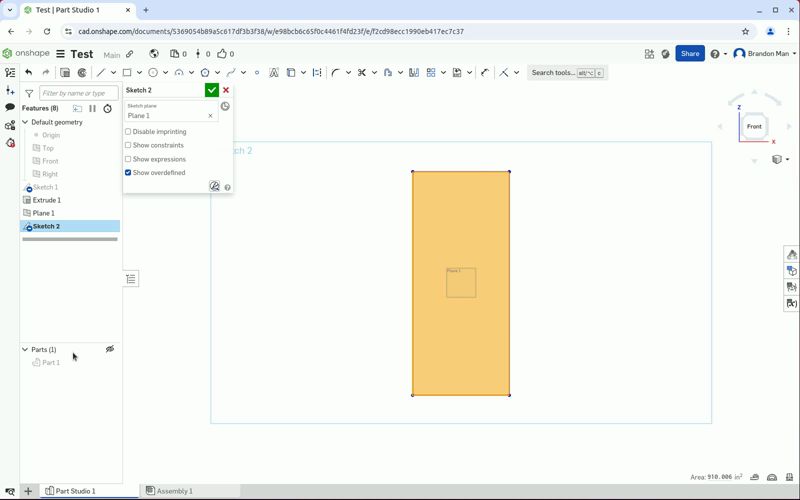
key(shift+e)
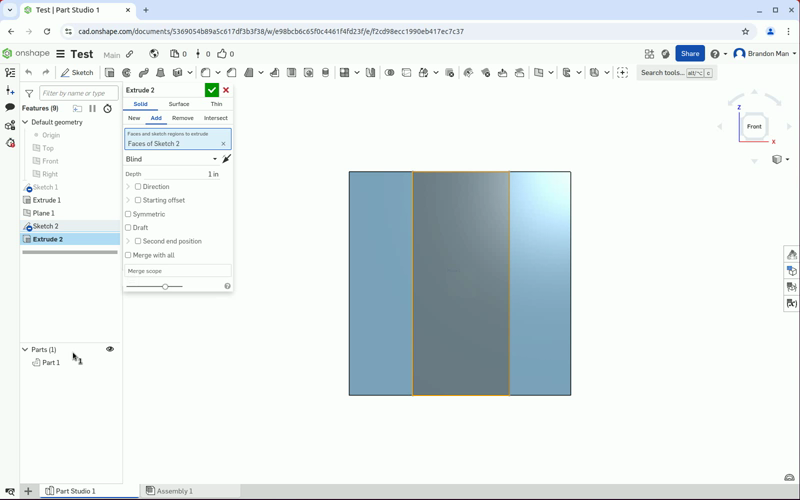
mouse_move(143, 106)
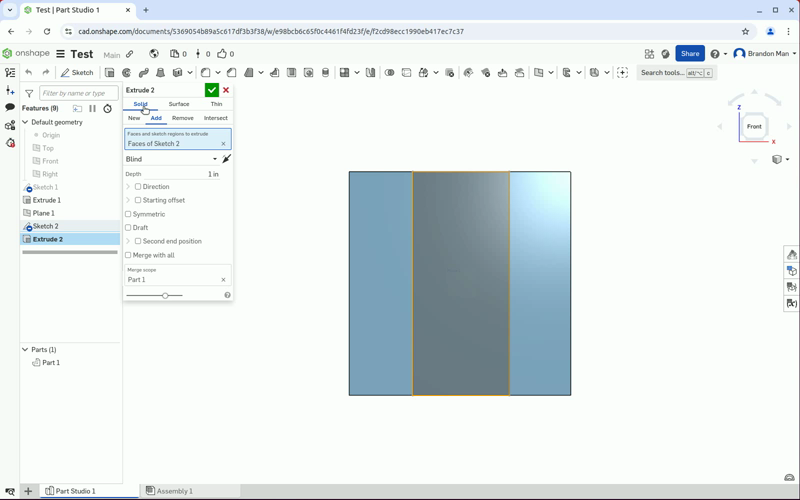
click(143, 106)
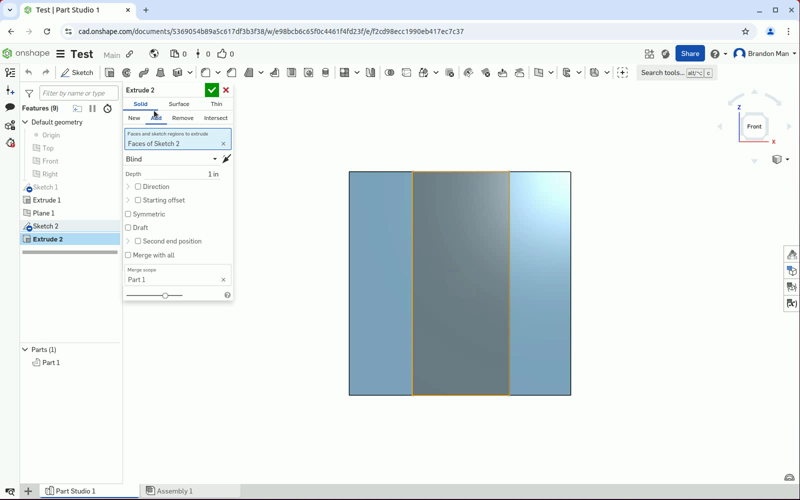
mouse_move(186, 120)
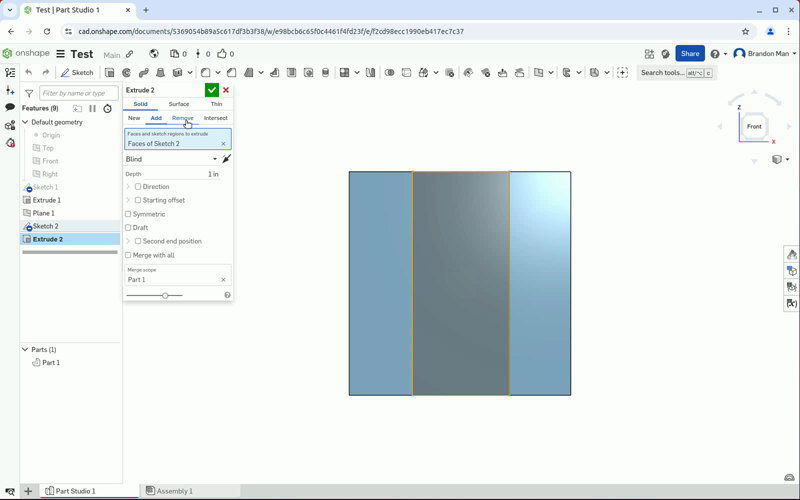
click(186, 120)
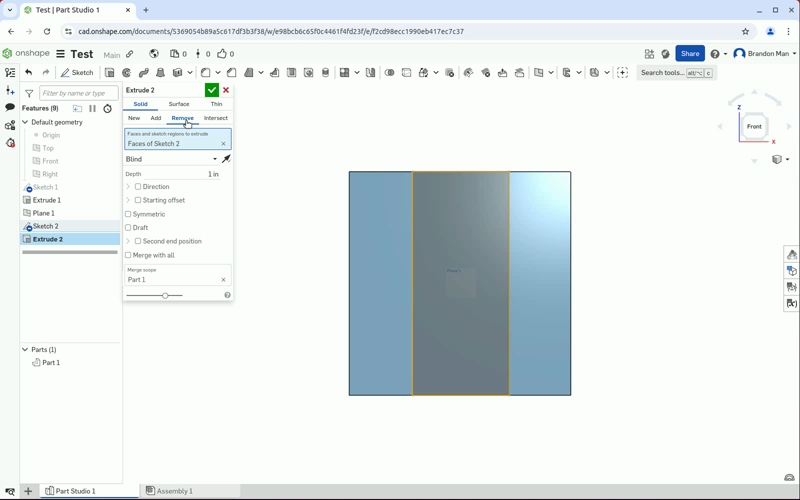
key(tab, 4)
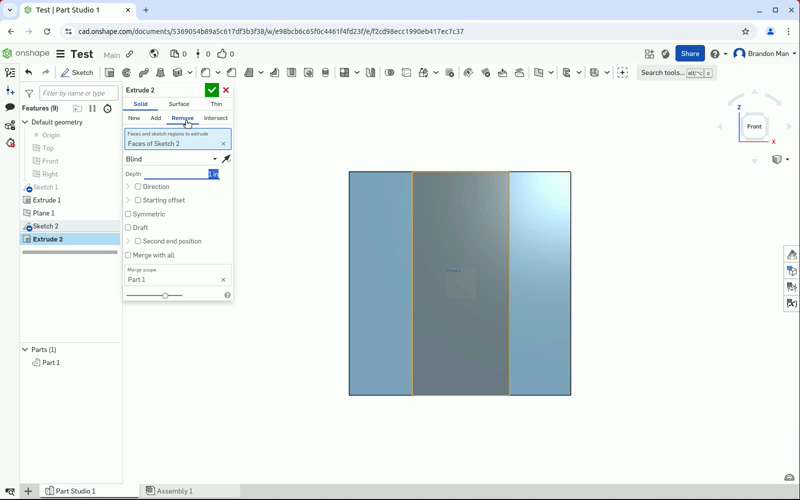
text(0.241)
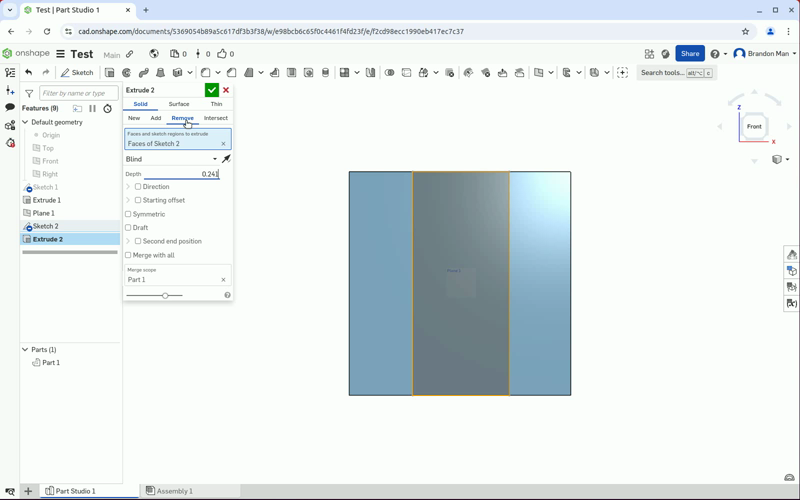
key(tab, 6)
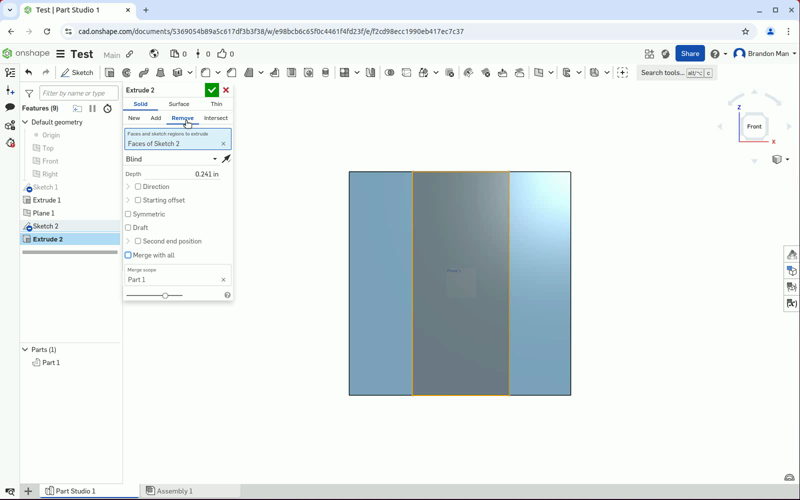
key(space)
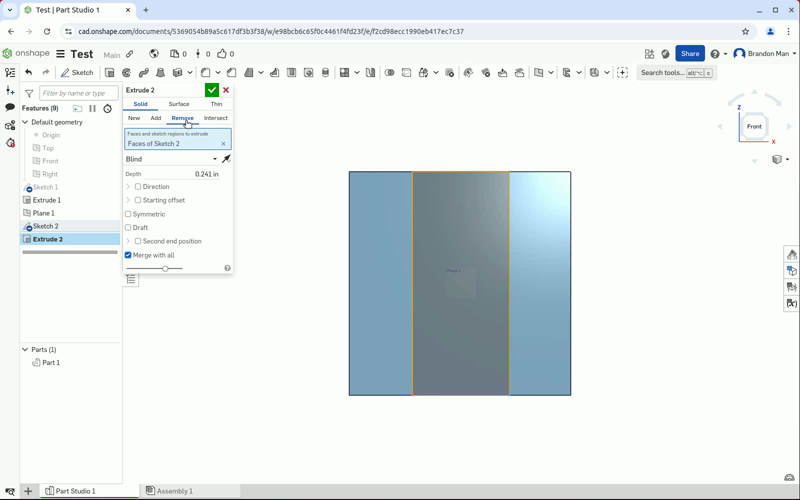
key(enter)
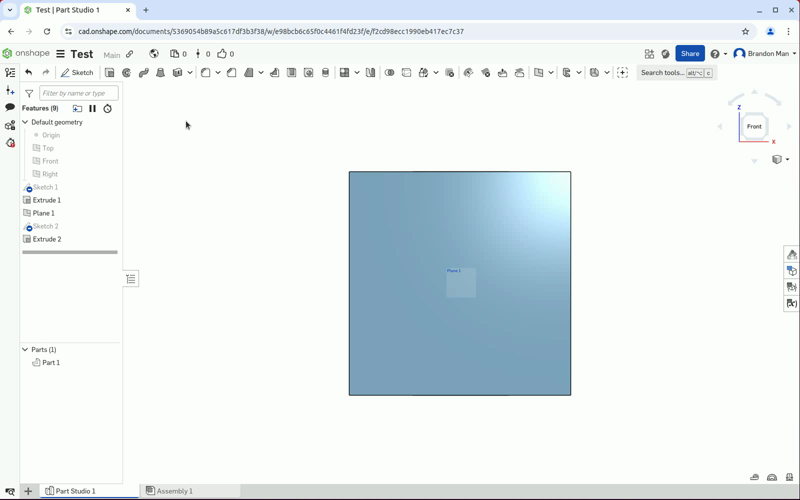
key(shift+h)
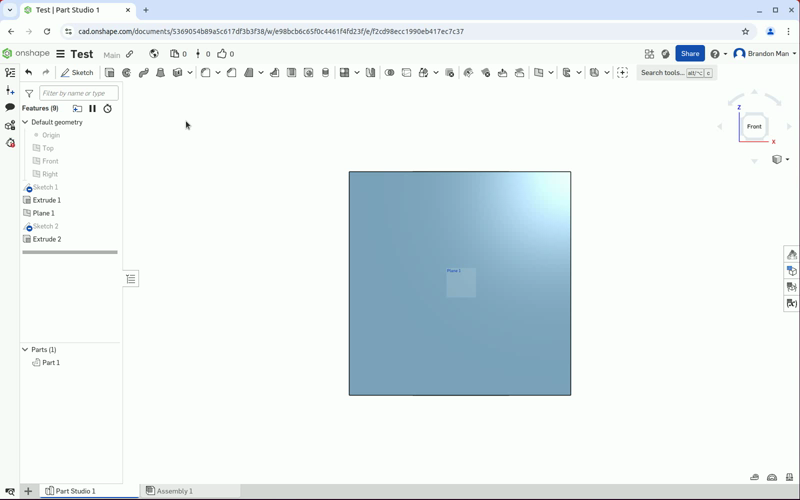
key(shift+h)
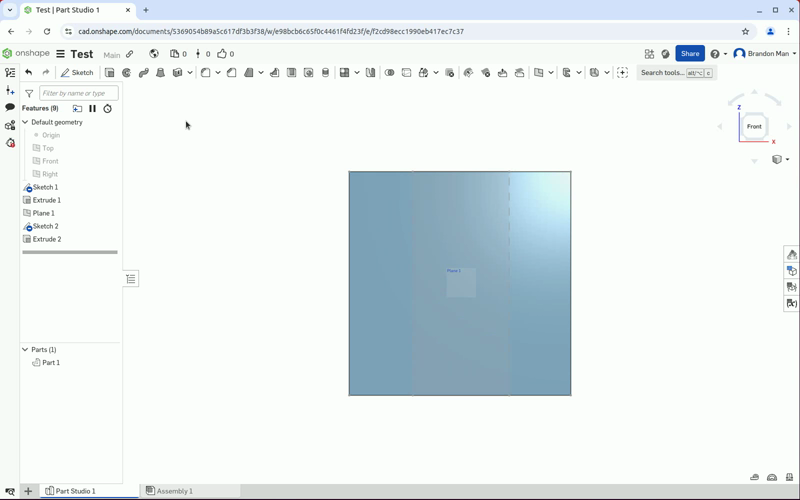
key(shift+7)
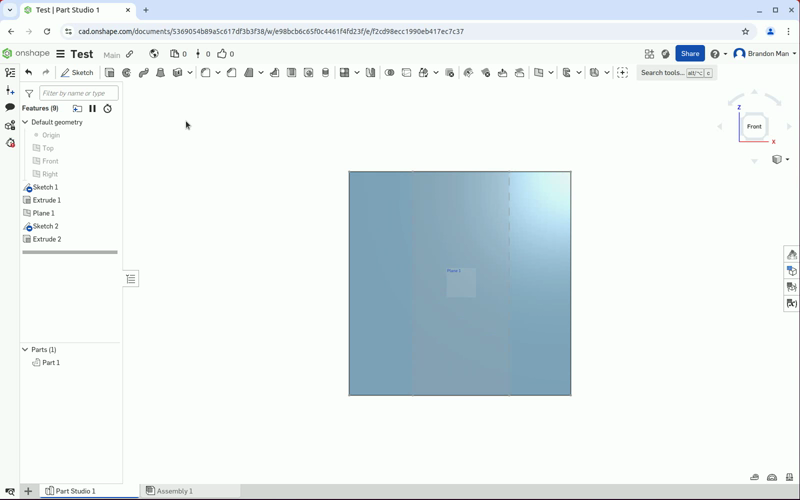
key(left, 2)
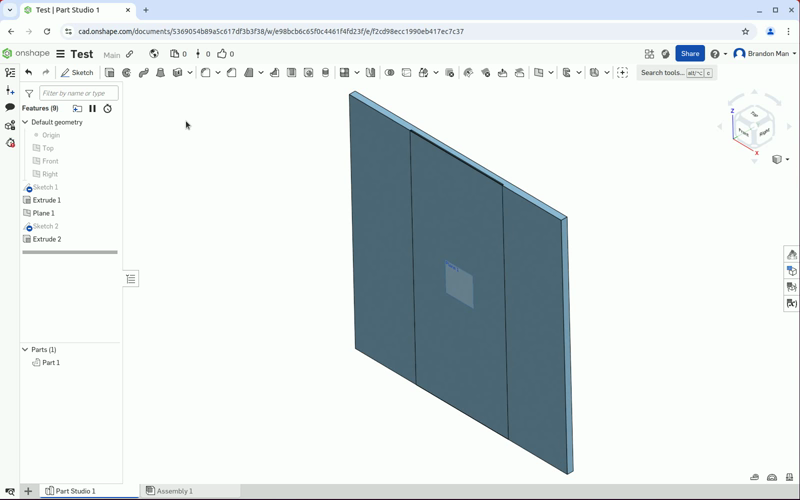
key(down, 2)
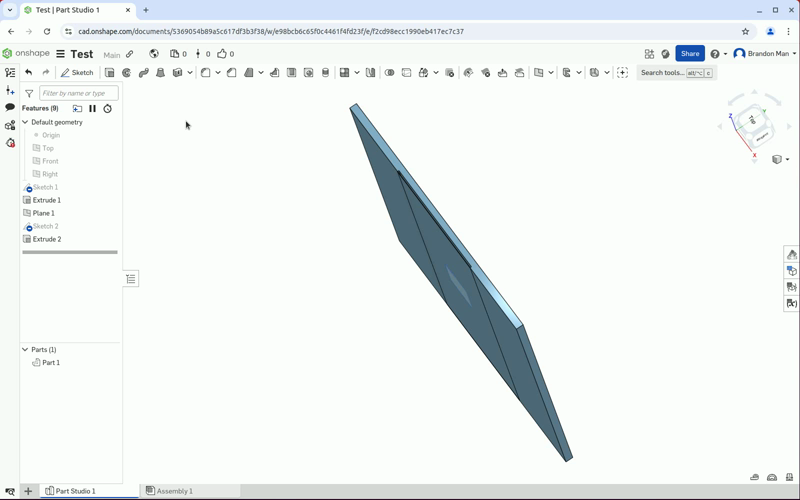
key(up, 2)
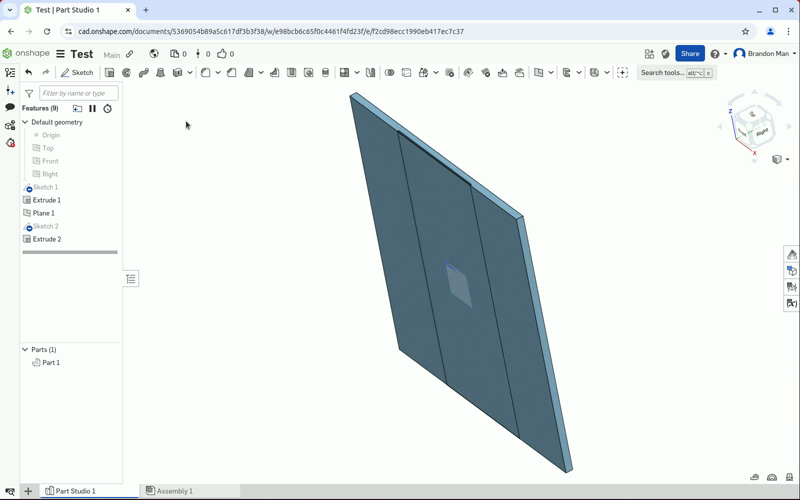
key(right, 2)
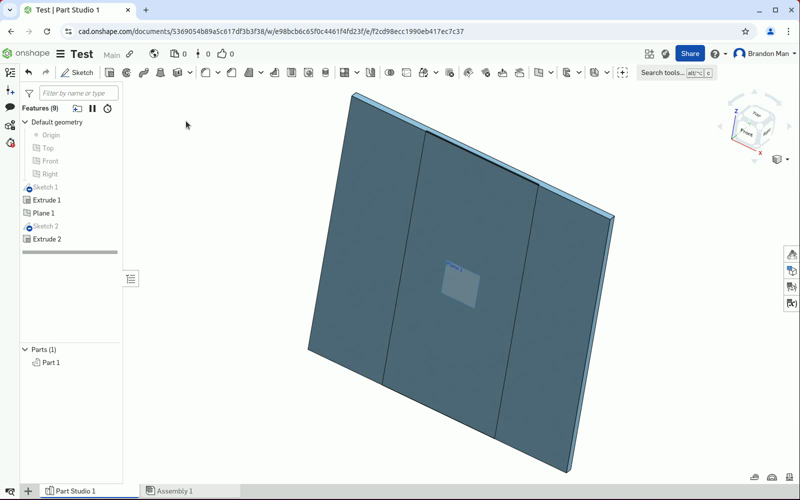
mouse_move(73, 189)
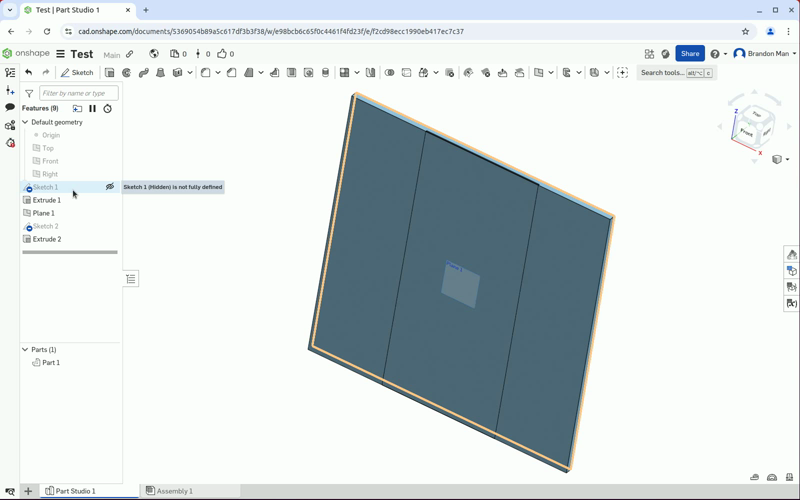
click(73, 189)